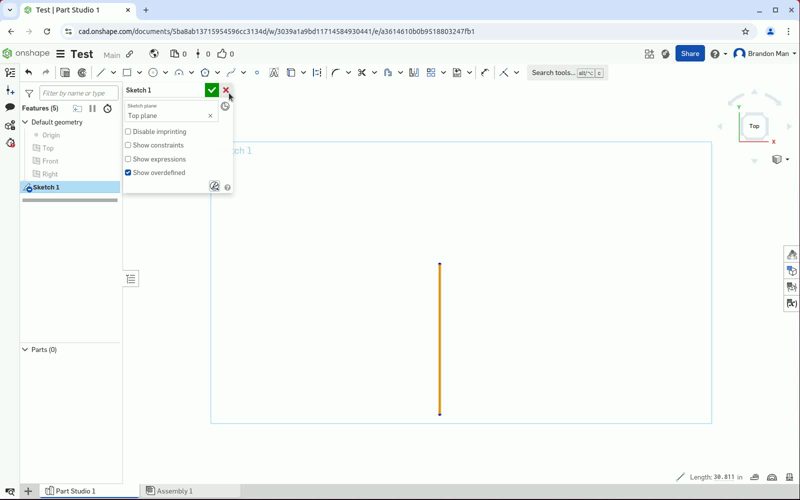
key(shift+h)
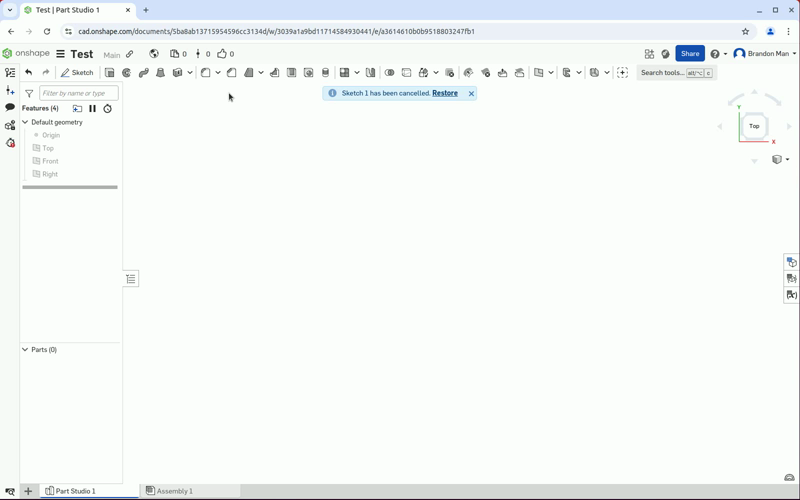
mouse_move(73, 352)
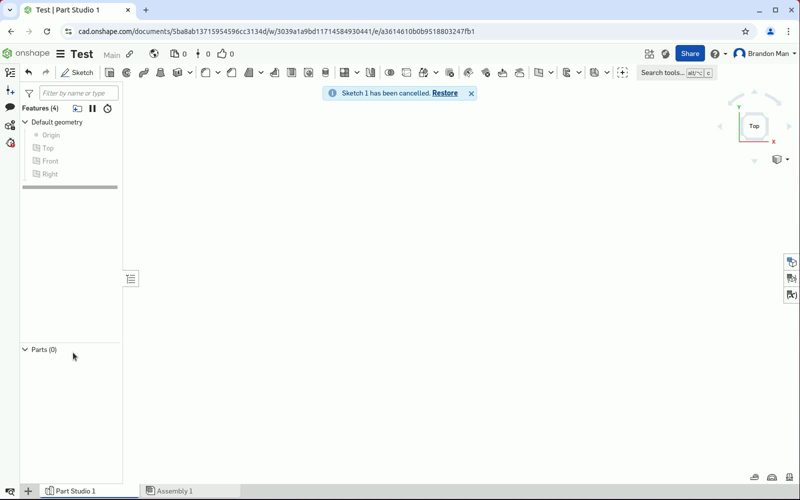
key(y)
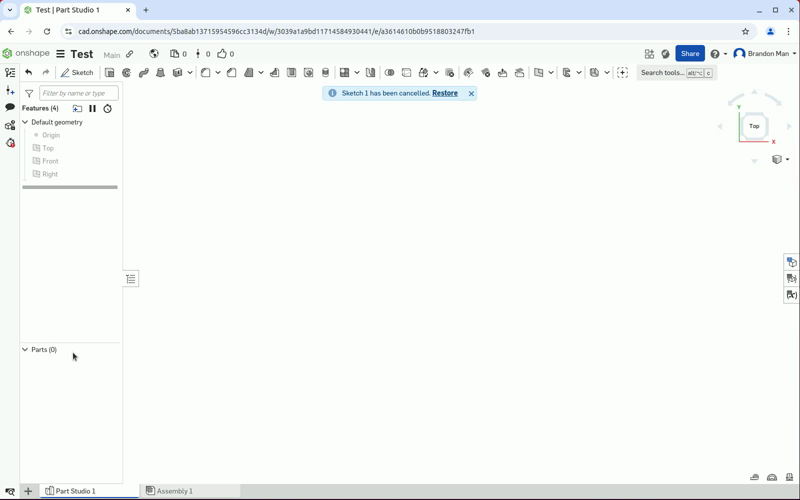
key(shift+p)
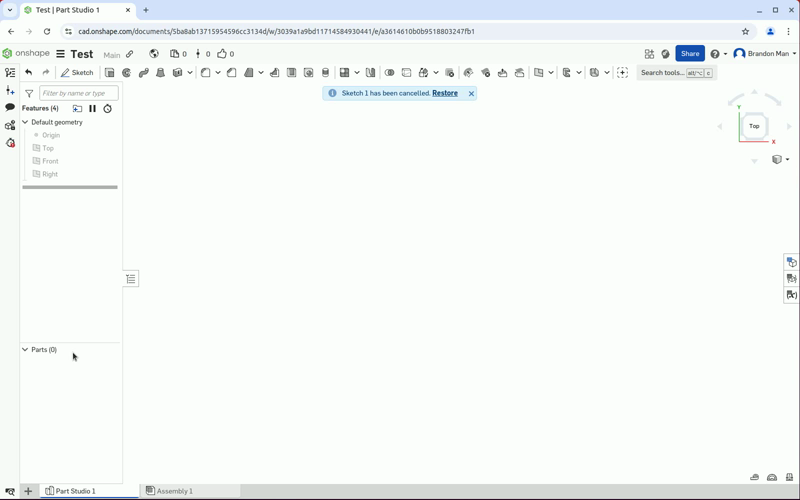
key(space)
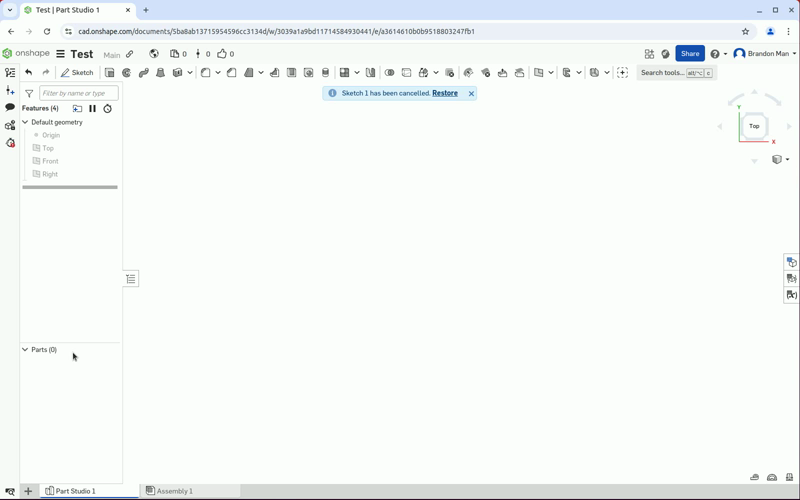
key_down(shift)
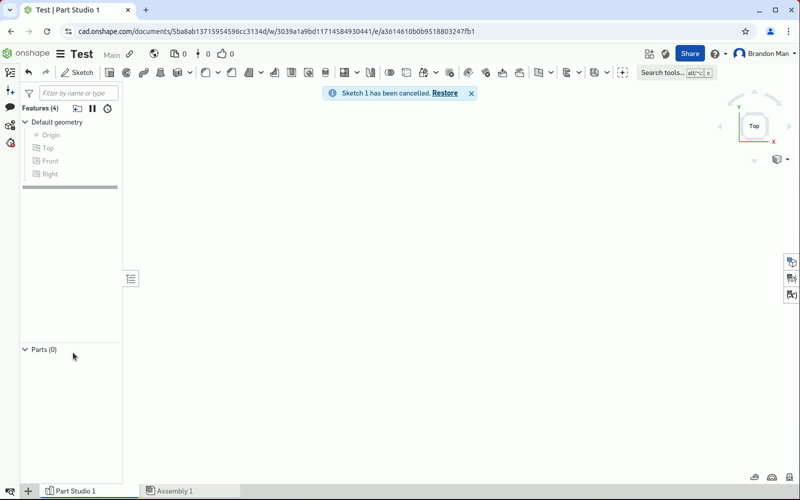
key(up)
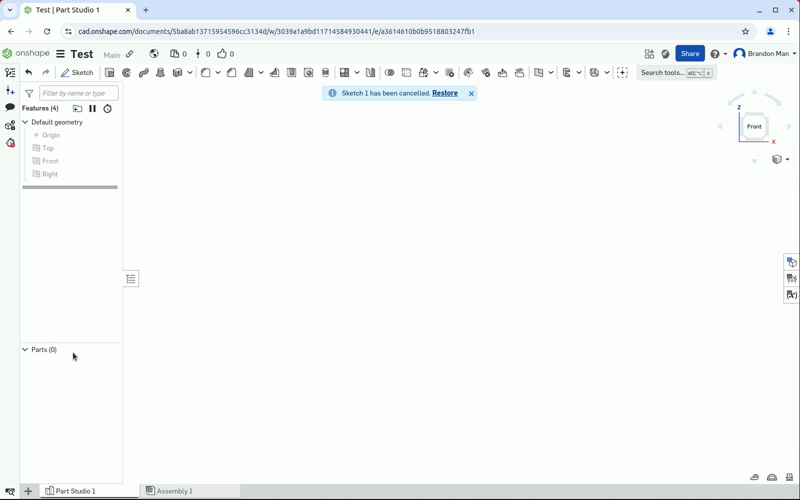
key_up(shift)
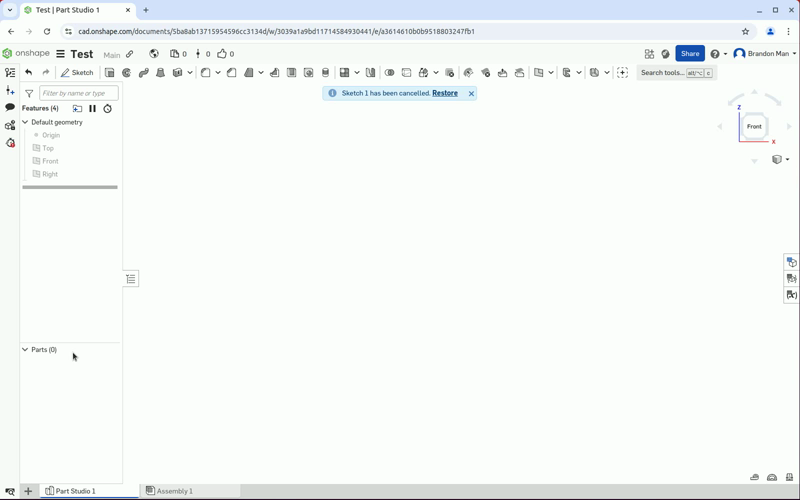
mouse_move(73, 352)
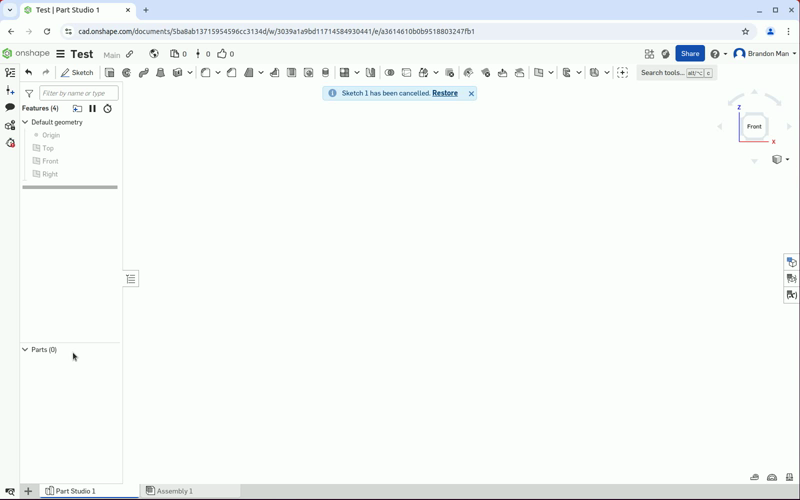
key(shift+y)
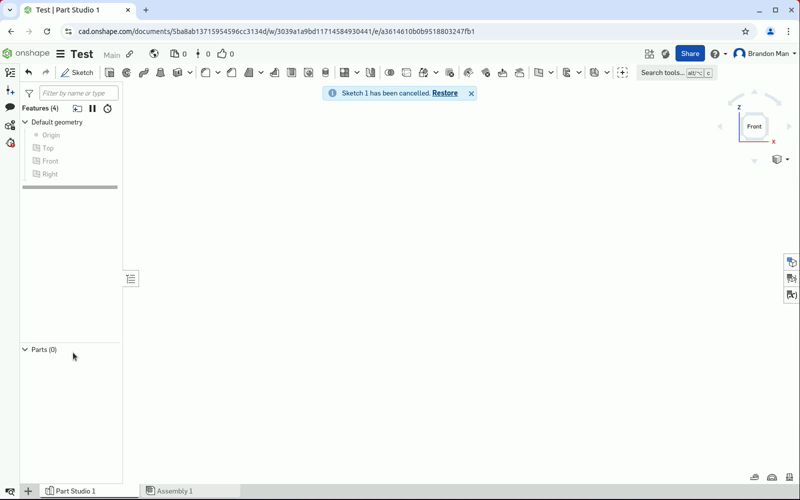
key(shift+s)
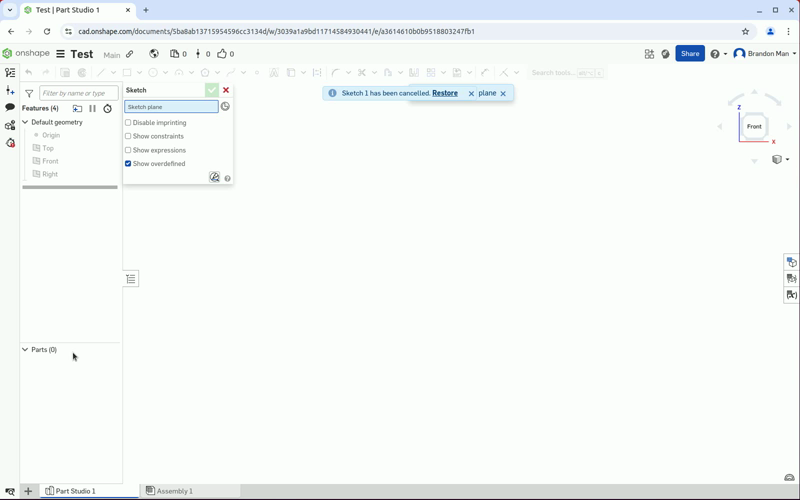
mouse_move(73, 163)
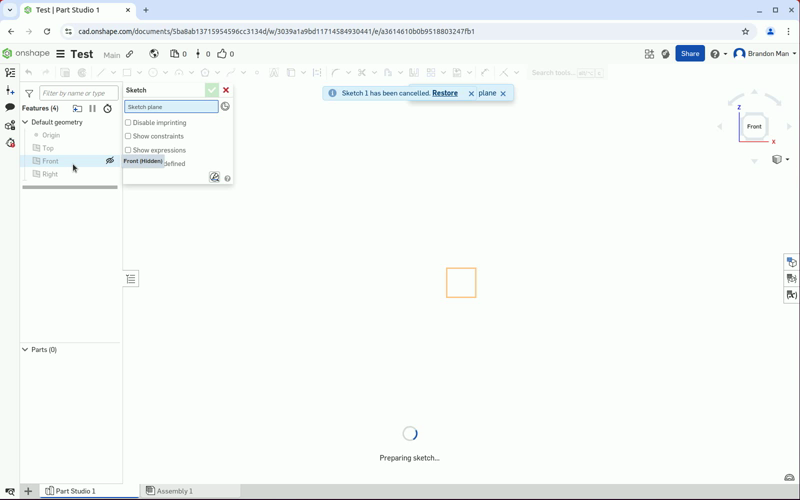
click(73, 163)
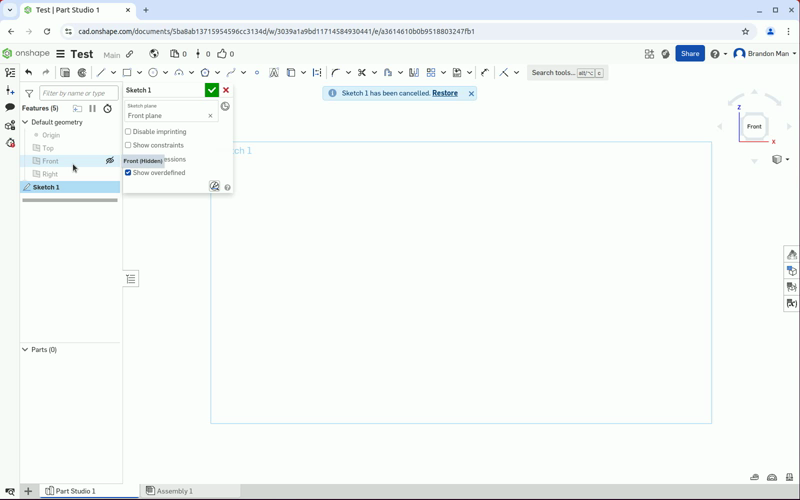
mouse_move(73, 352)
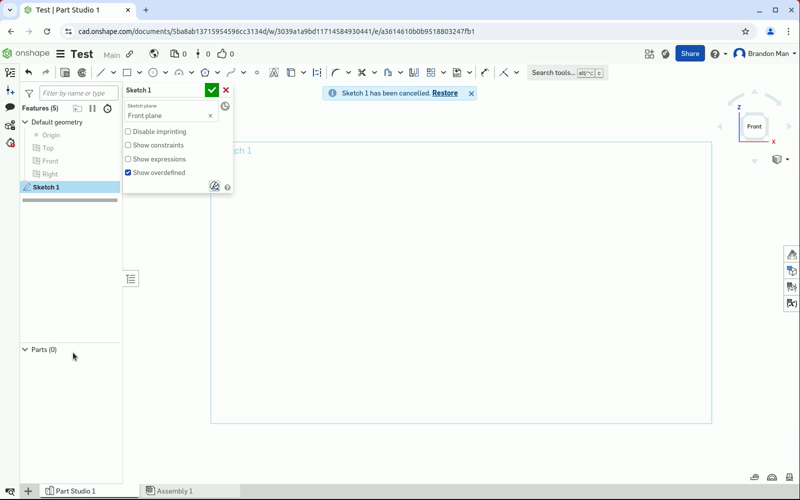
key(y)
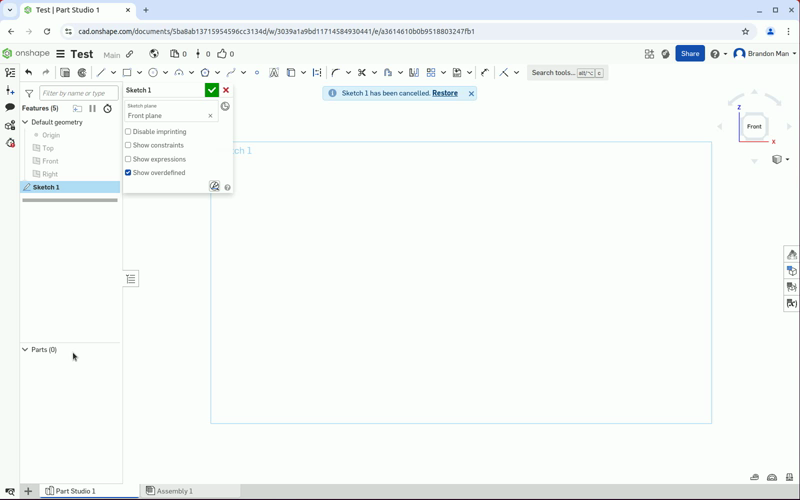
key(c)
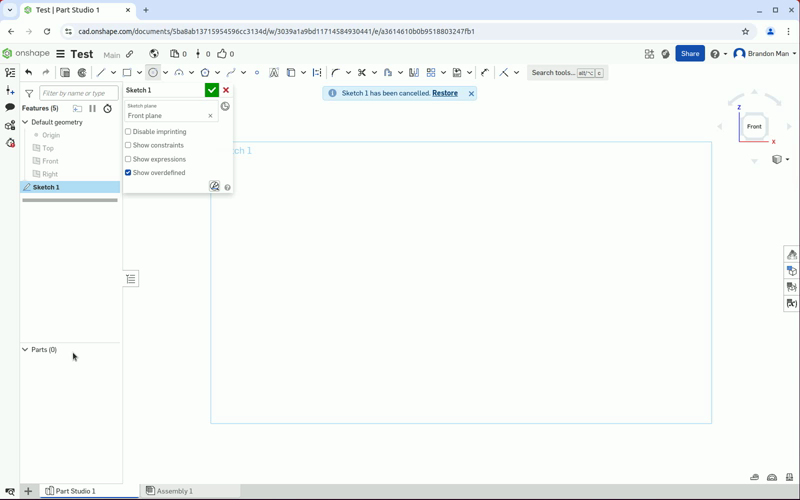
key_down(shift)
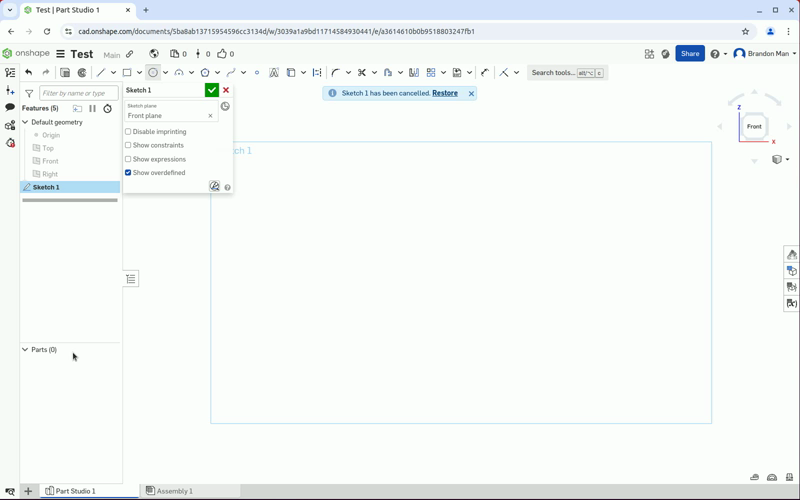
mouse_move(461, 282)
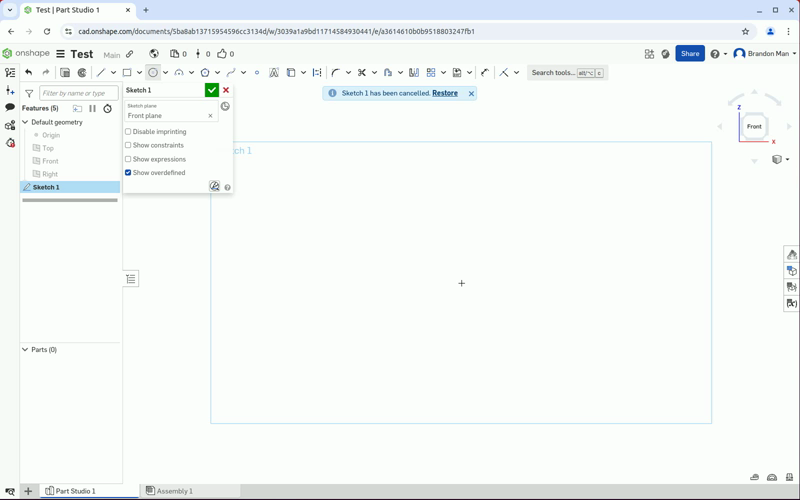
click(461, 282)
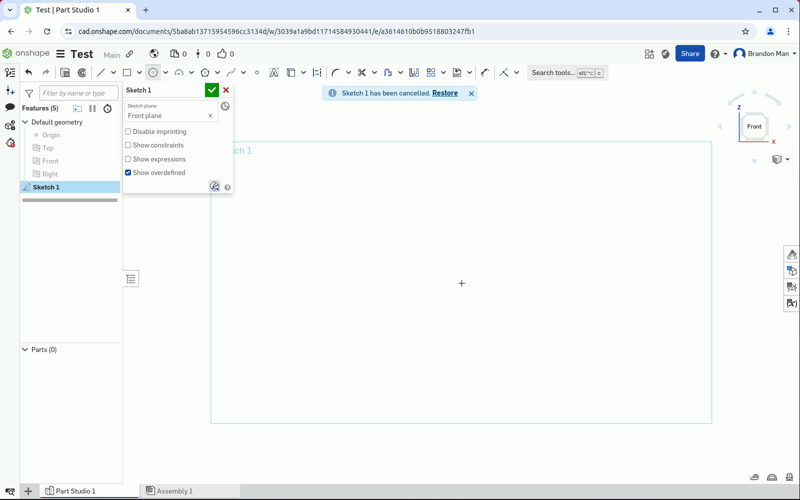
key_up(shift)
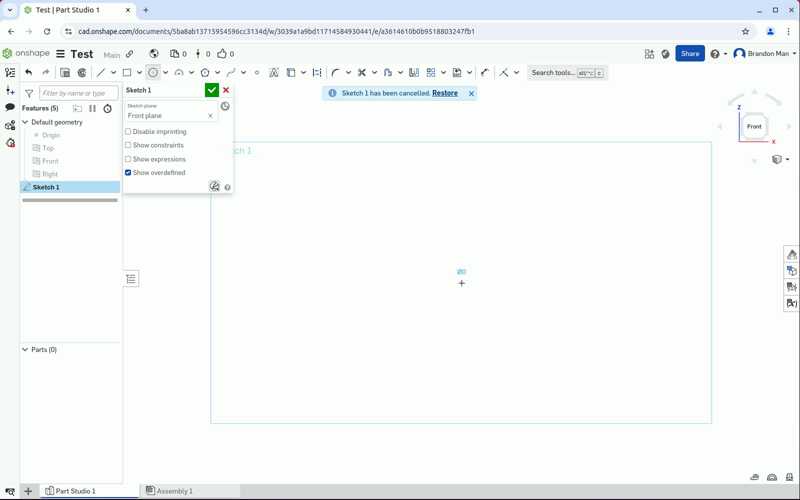
mouse_move(466, 282)
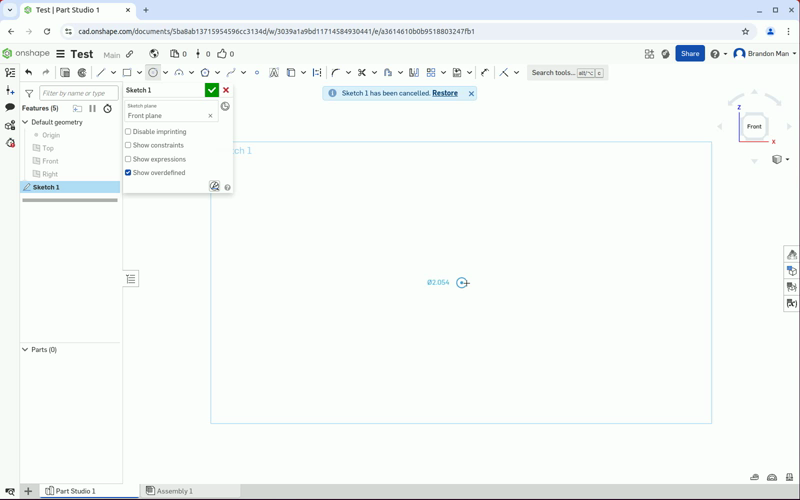
click(466, 282)
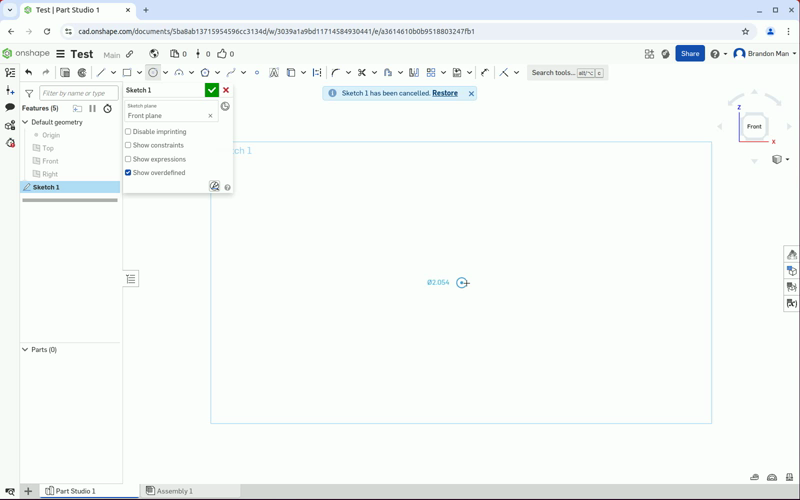
key(esc)
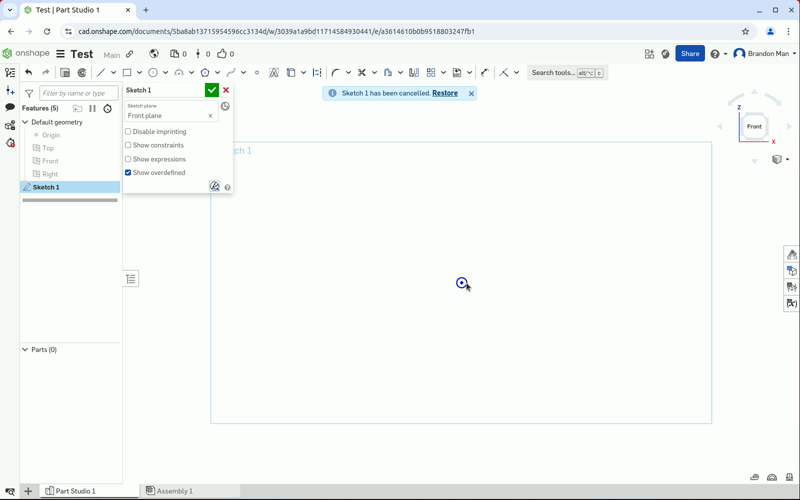
mouse_move(458, 280)
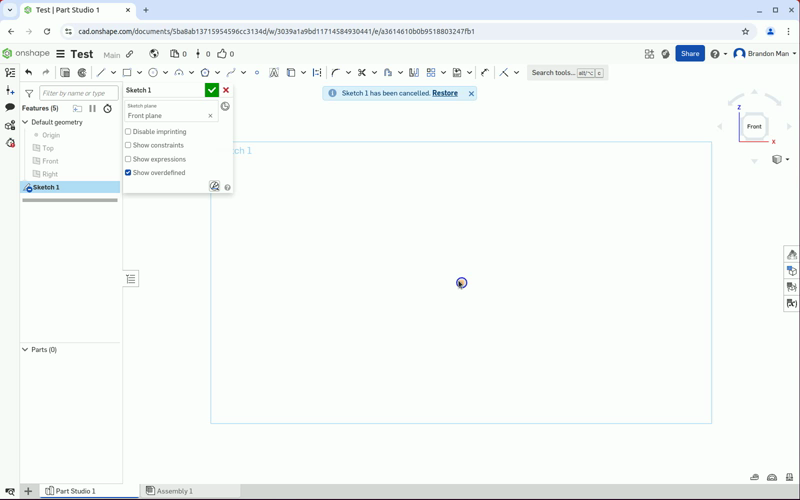
scroll(6)
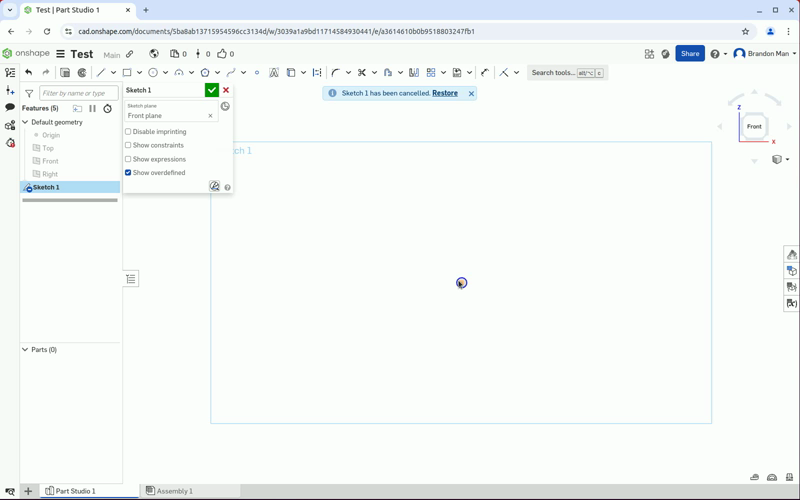
scroll(6)
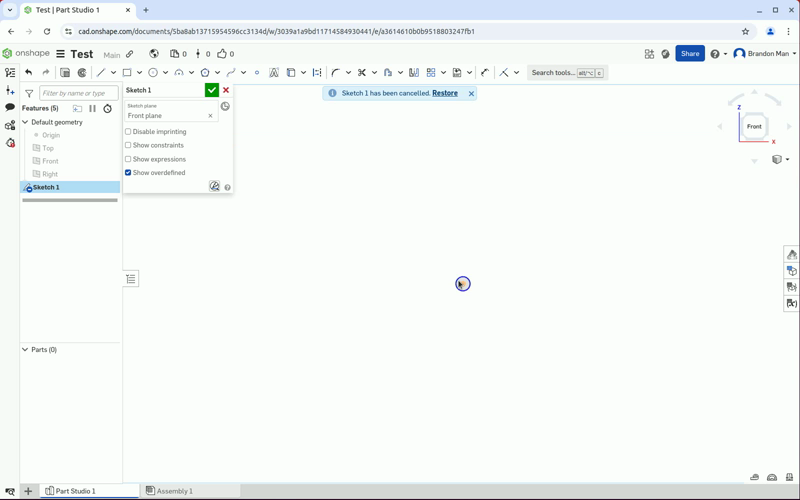
scroll(6)
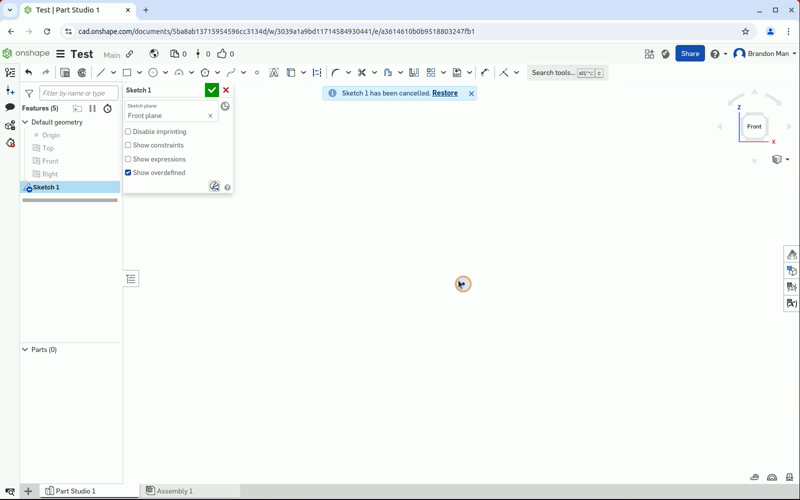
scroll(6)
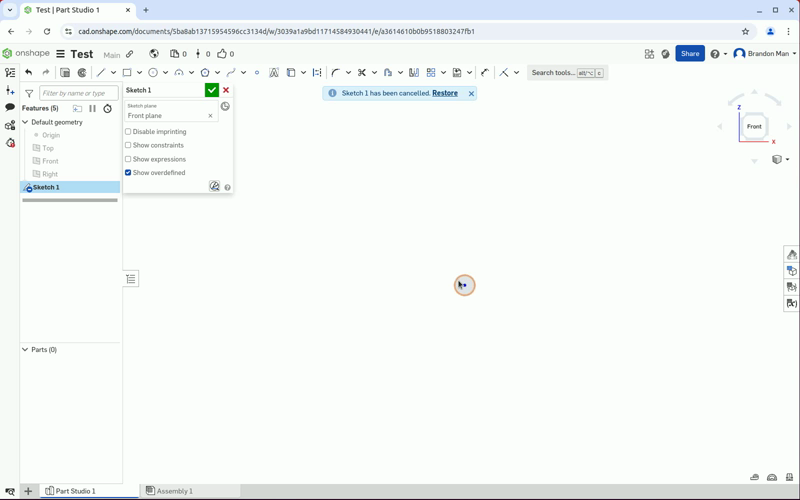
scroll(6)
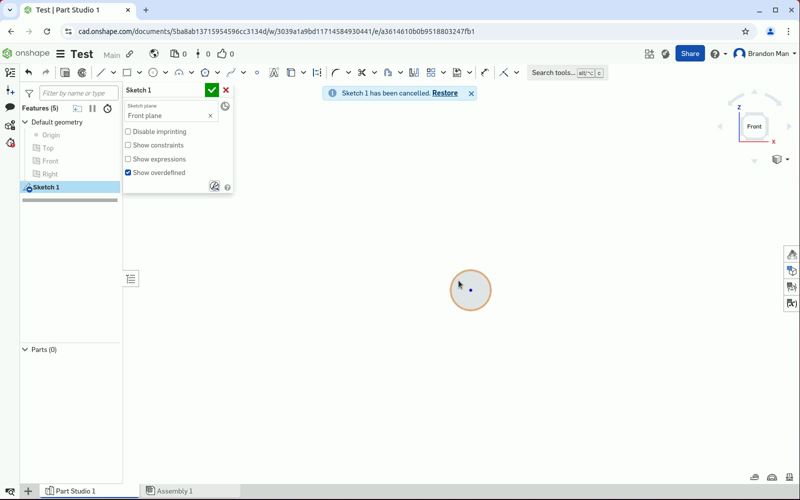
scroll(6)
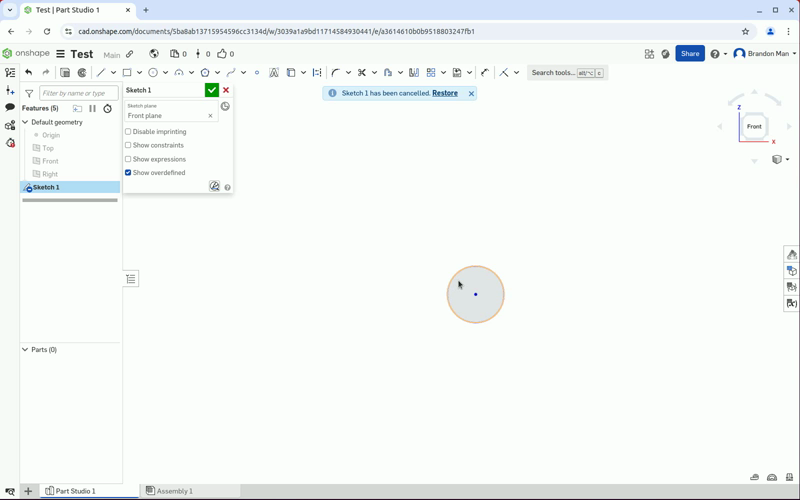
scroll(6)
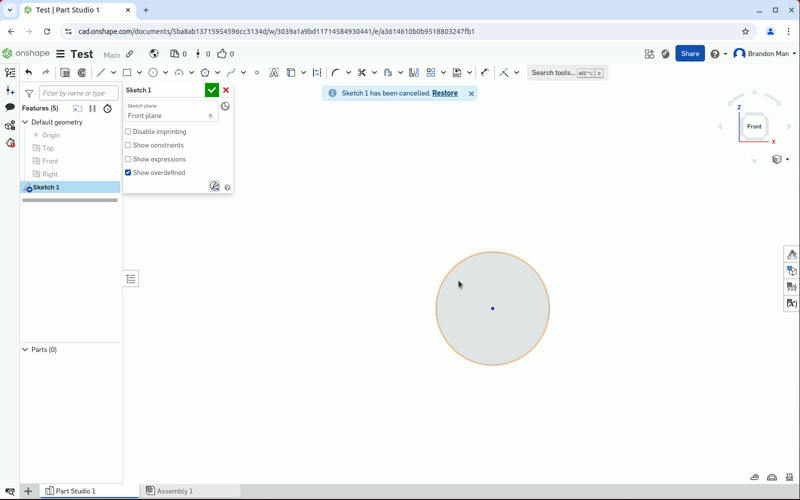
click(458, 280)
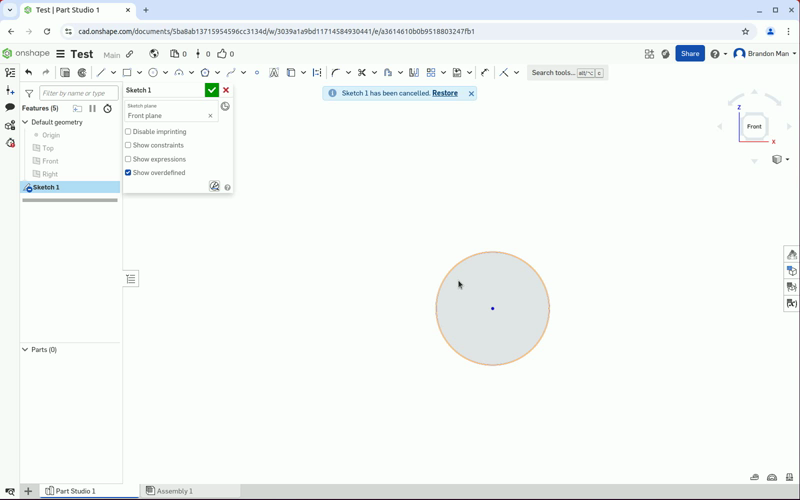
scroll(-6)
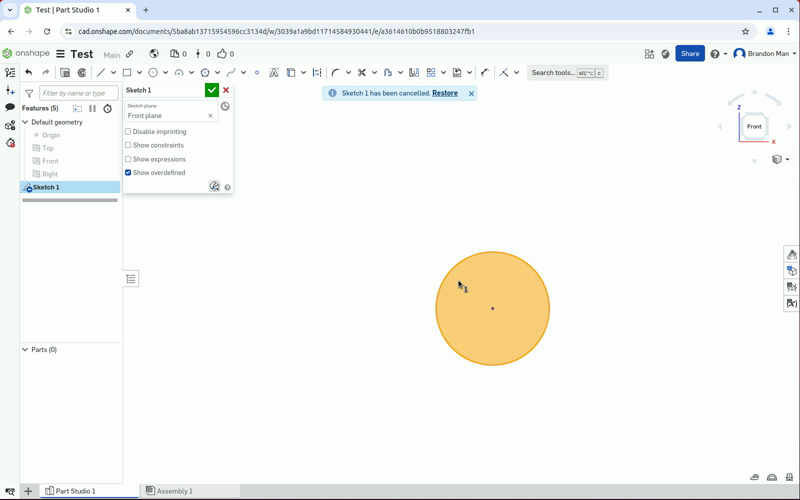
scroll(-6)
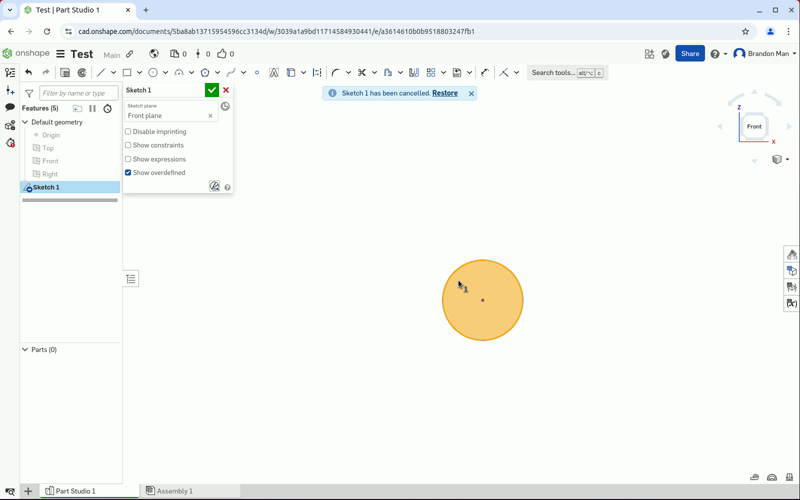
scroll(-6)
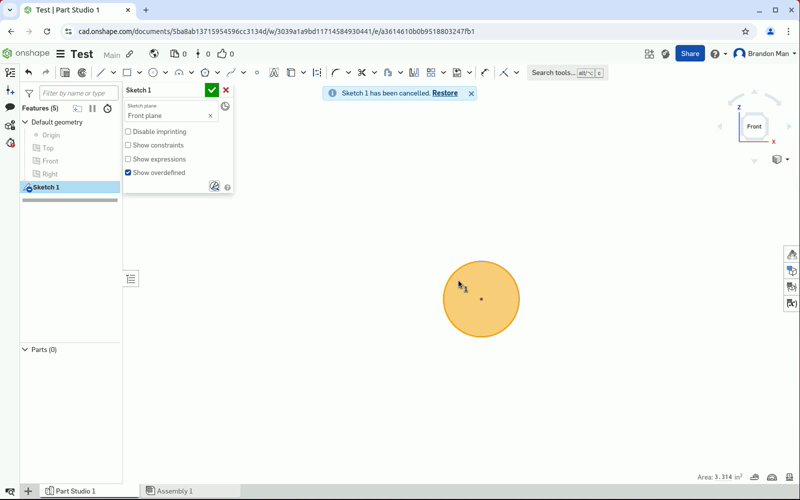
scroll(-6)
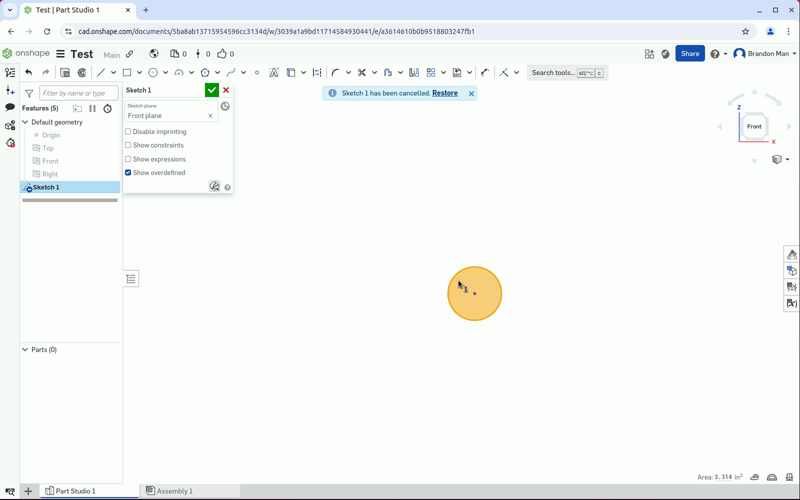
scroll(-6)
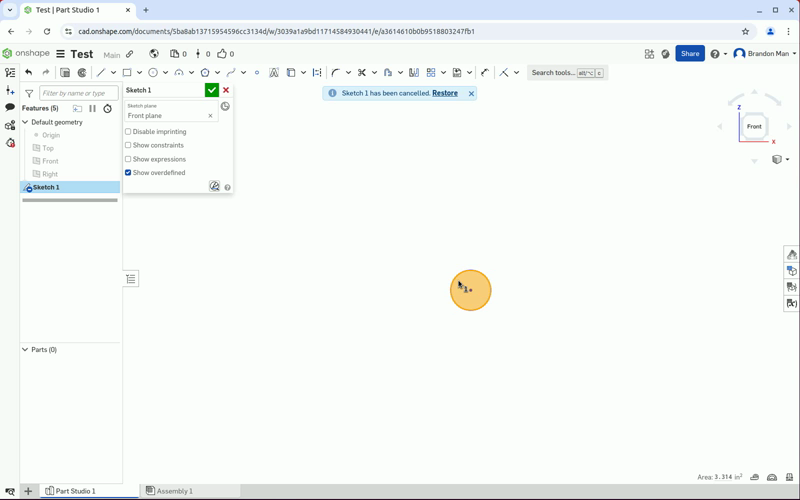
scroll(-6)
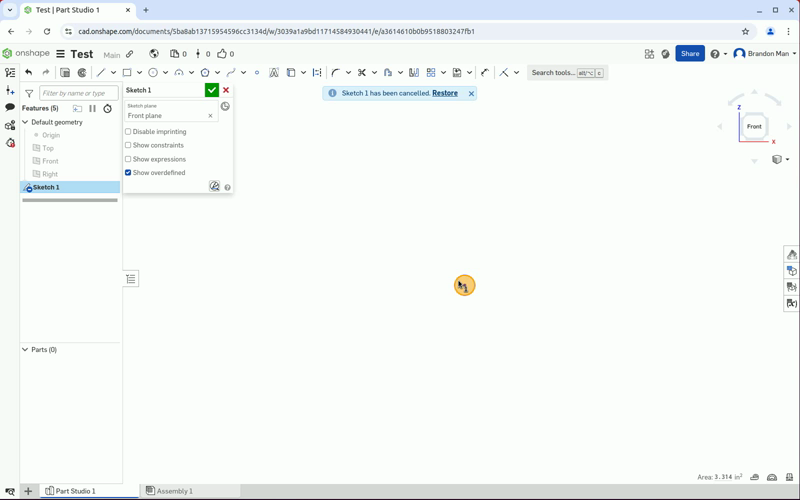
scroll(-6)
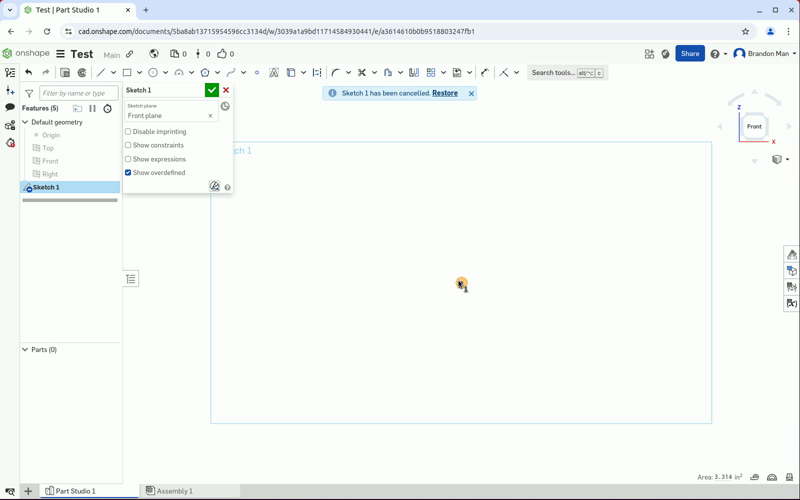
mouse_move(73, 352)
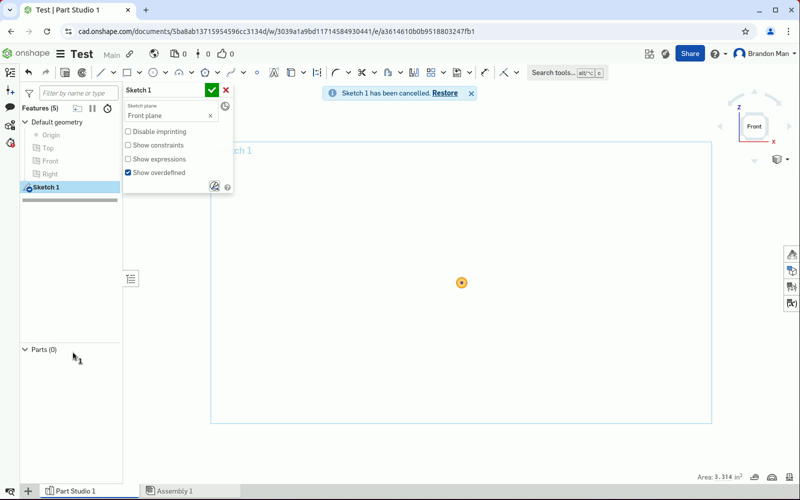
key(shift+y)
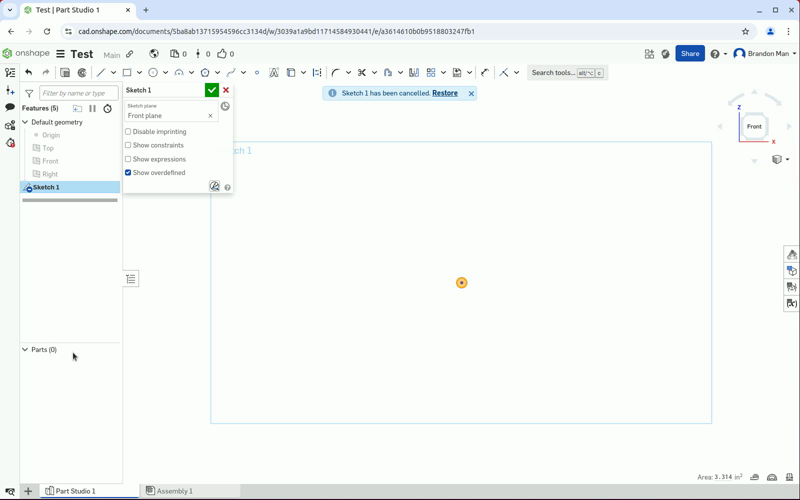
key(shift+e)
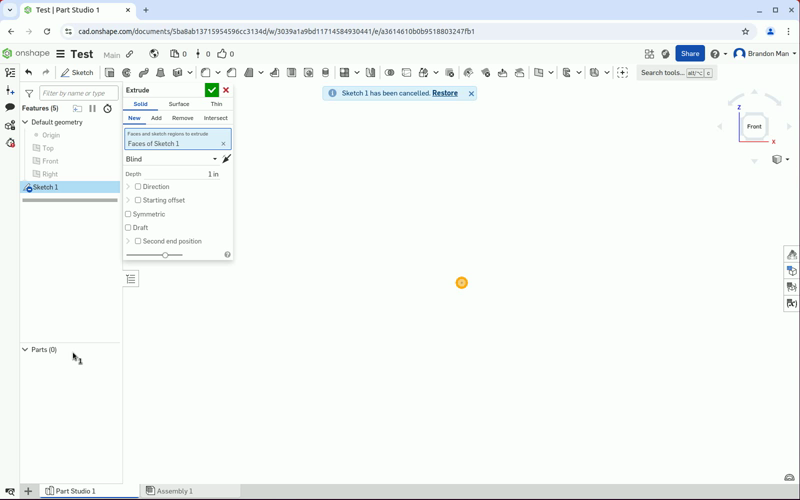
mouse_move(143, 106)
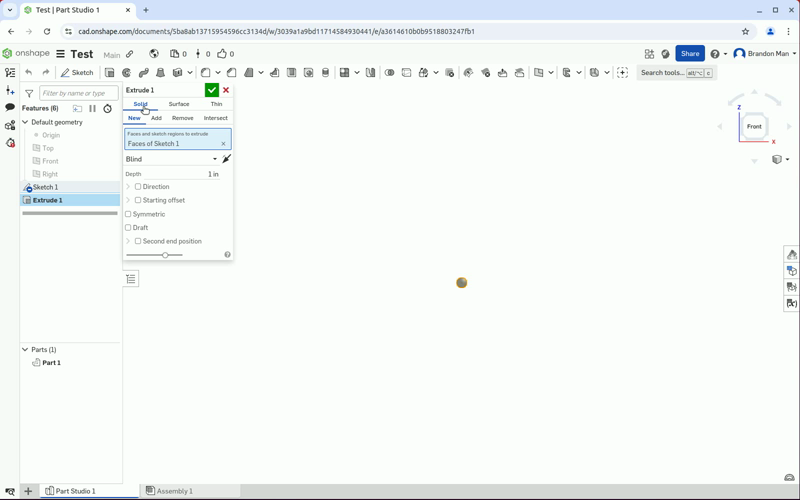
click(143, 106)
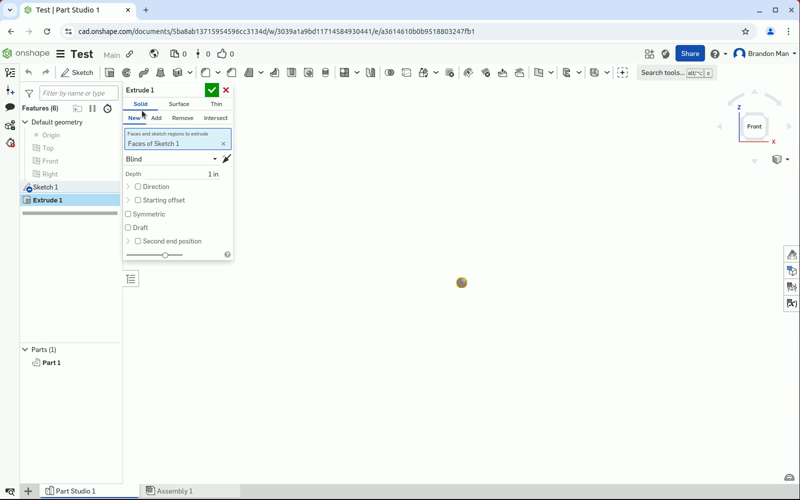
mouse_move(137, 120)
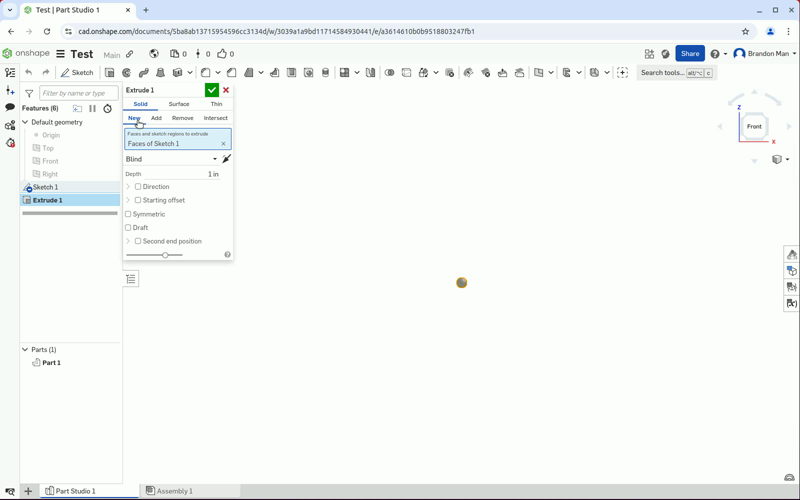
click(137, 120)
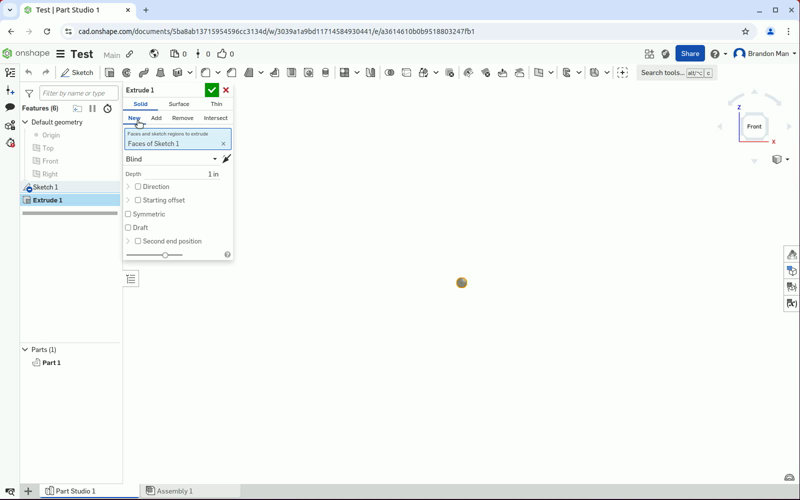
key(tab, 4)
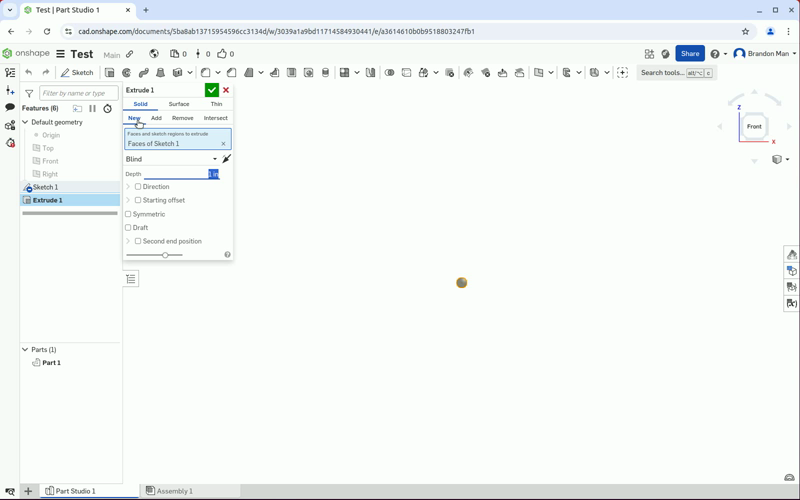
text(22.386)
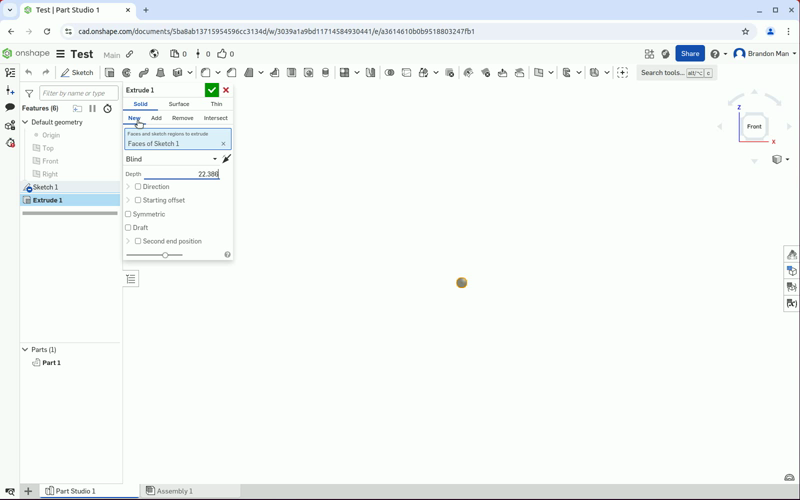
key(enter)
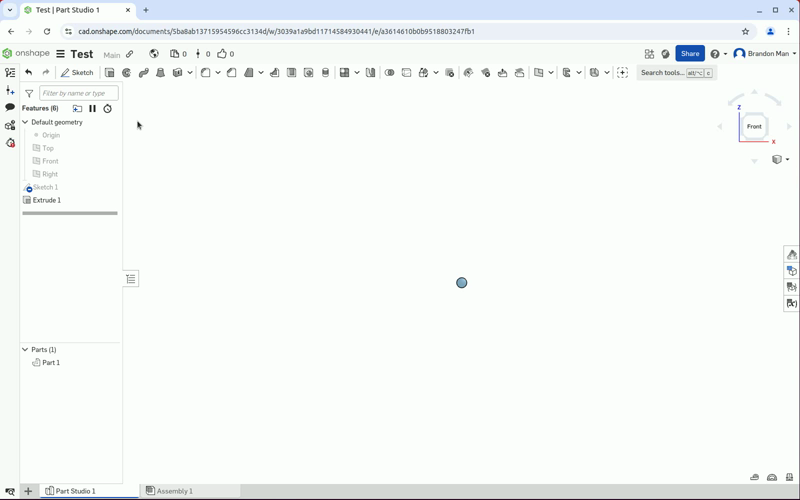
key(shift+h)
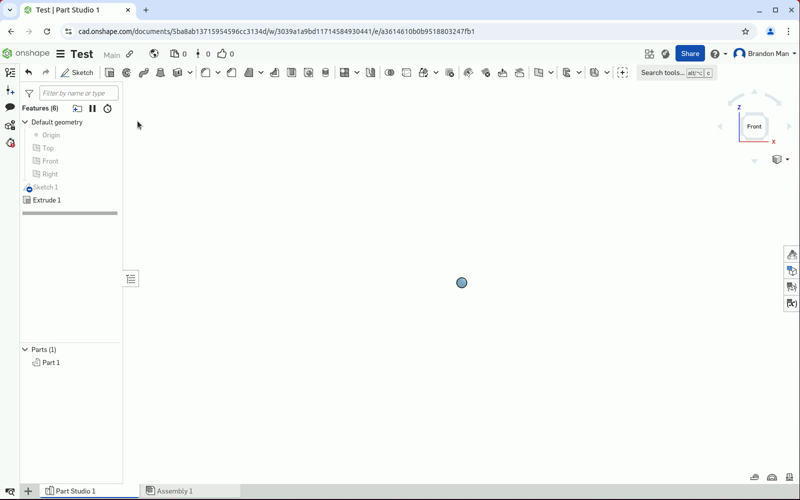
key(shift+h)
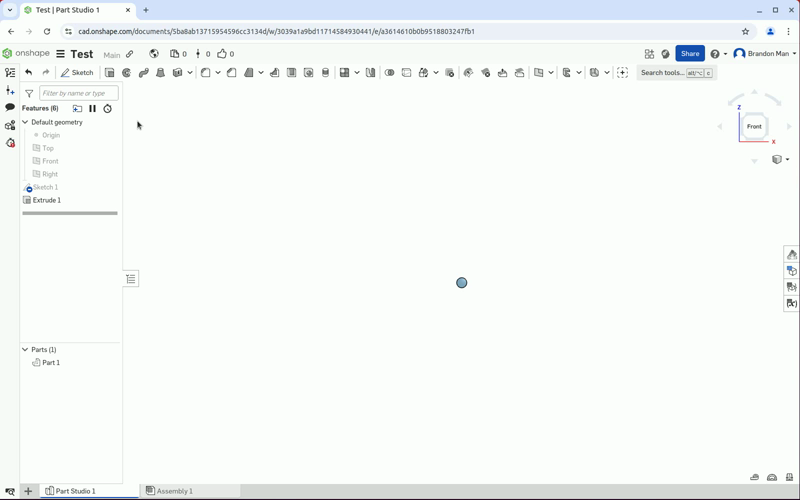
mouse_move(73, 189)
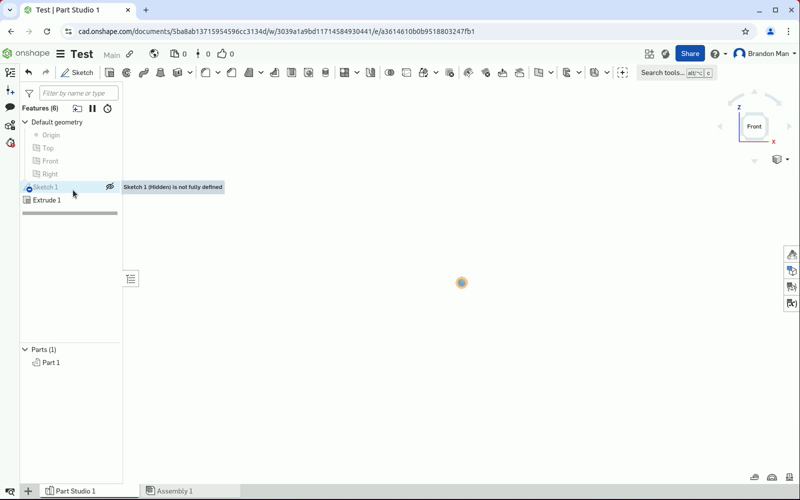
click(73, 189)
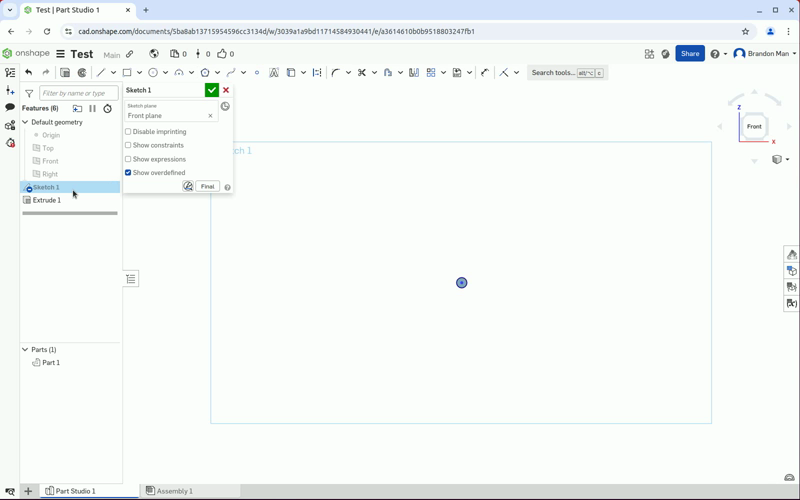
mouse_move(229, 92)
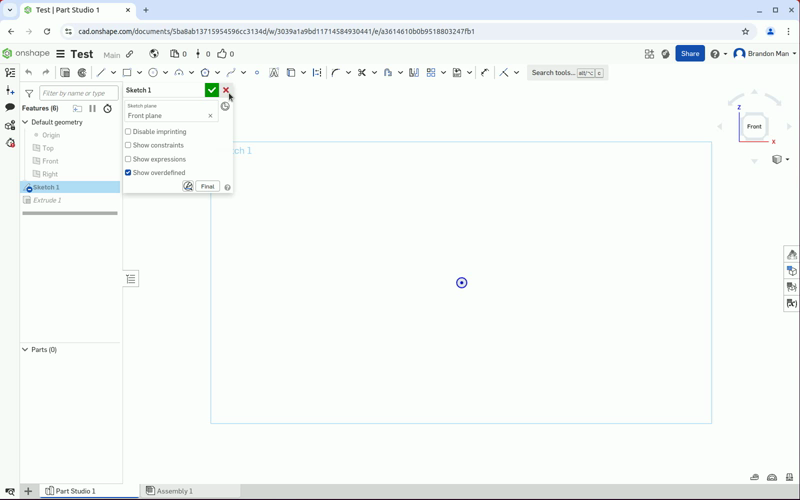
click(229, 92)
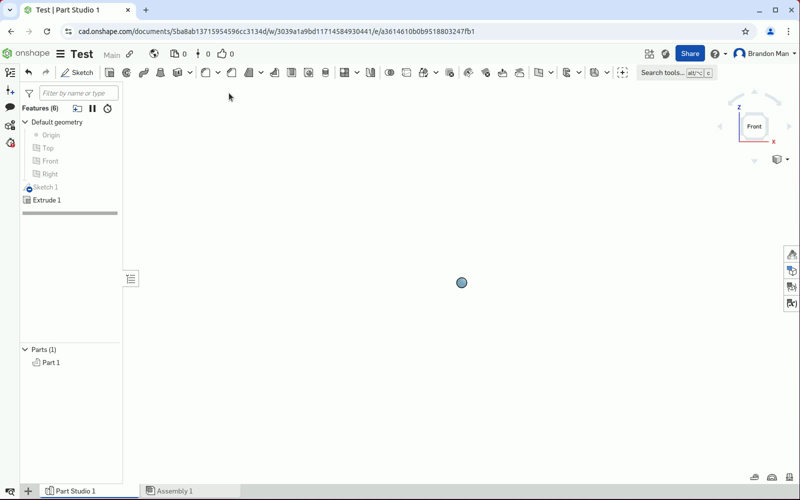
mouse_move(541, 75)
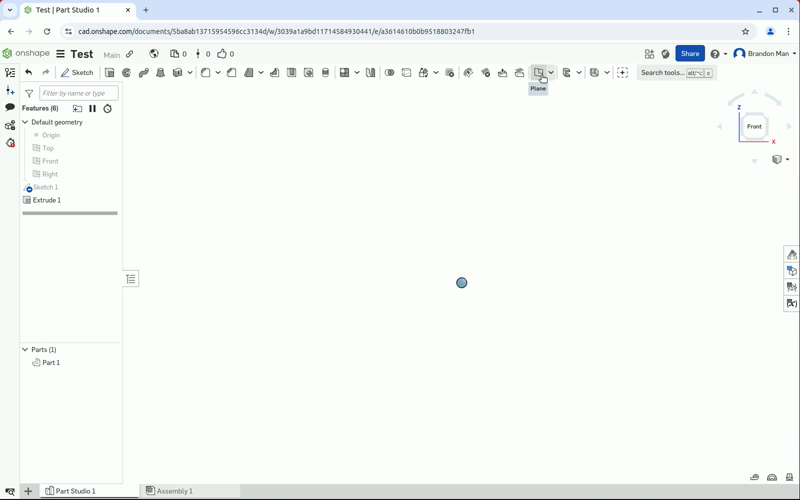
click(541, 75)
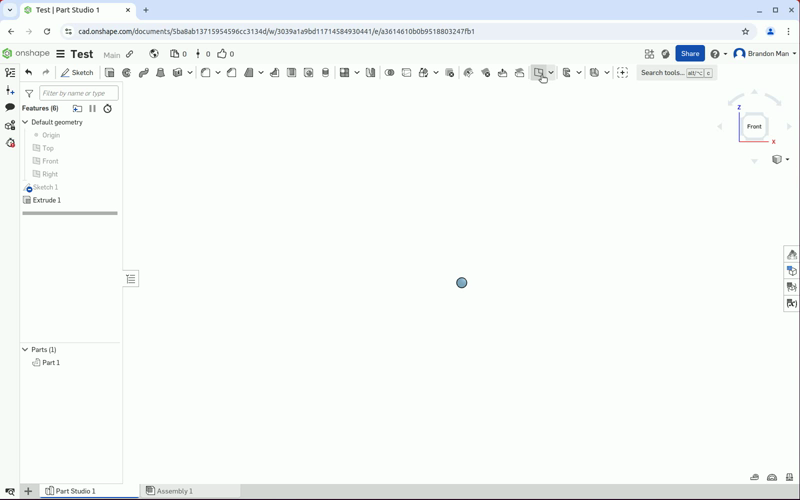
mouse_move(73, 163)
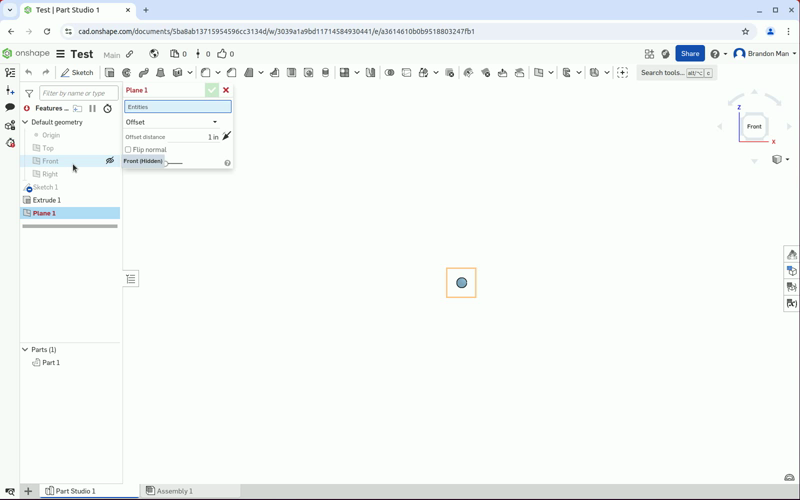
click(73, 163)
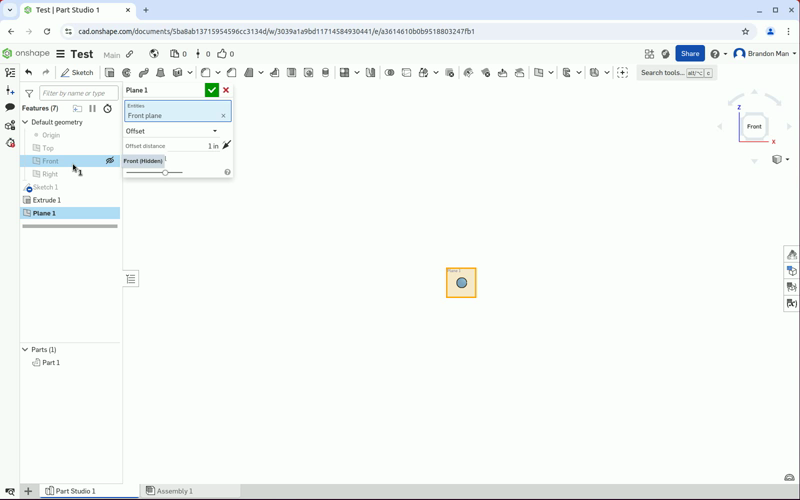
key(tab, 2)
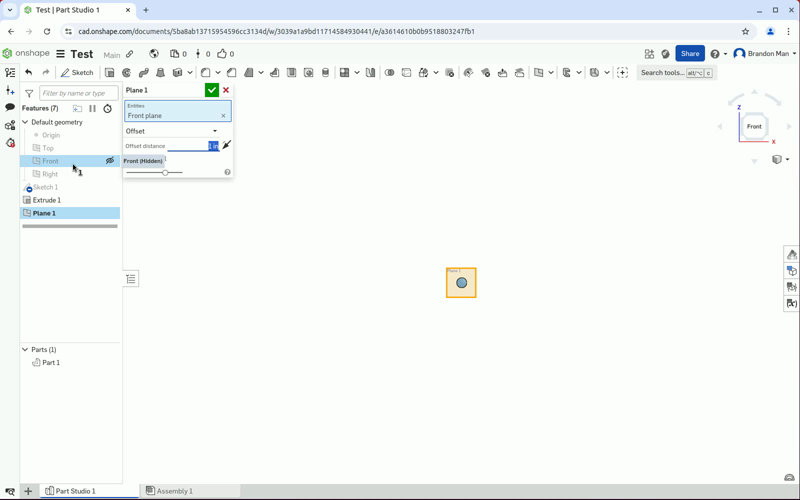
text(22.4)
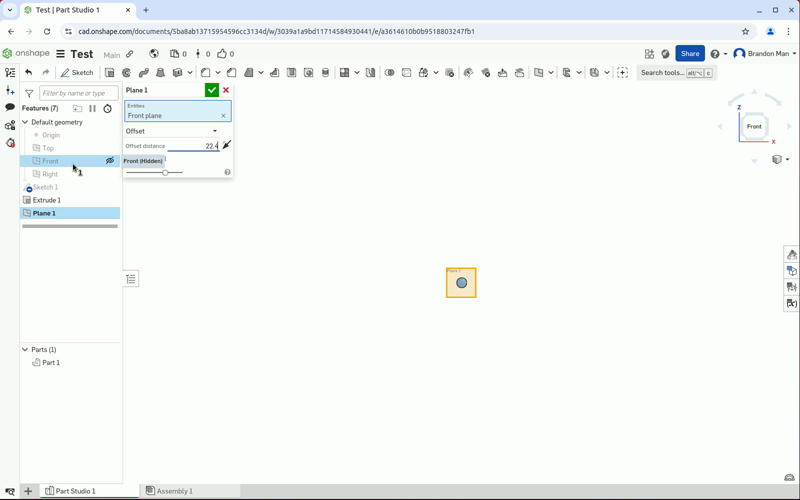
key(enter, 2)
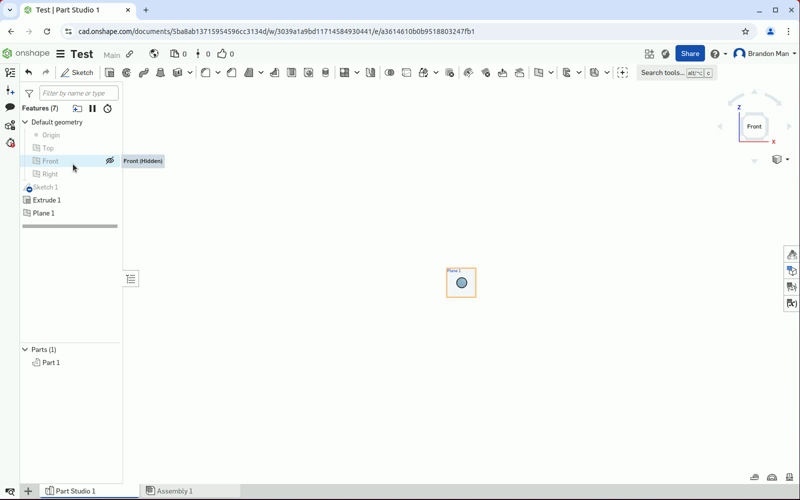
key(shift+s)
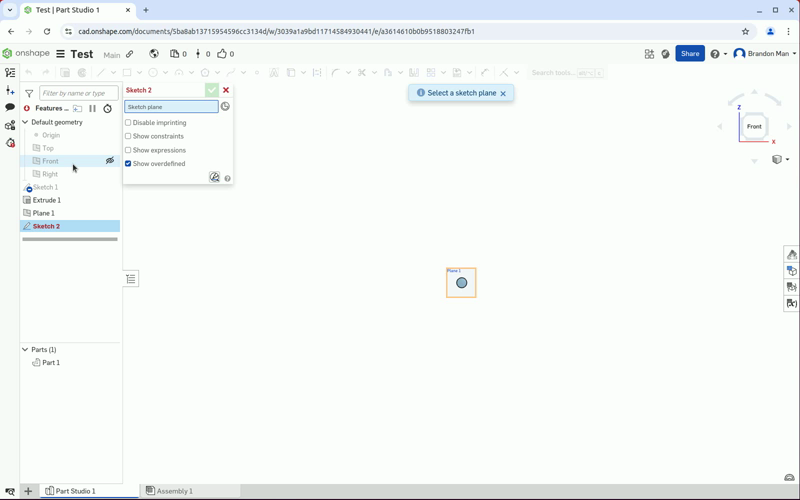
mouse_move(73, 215)
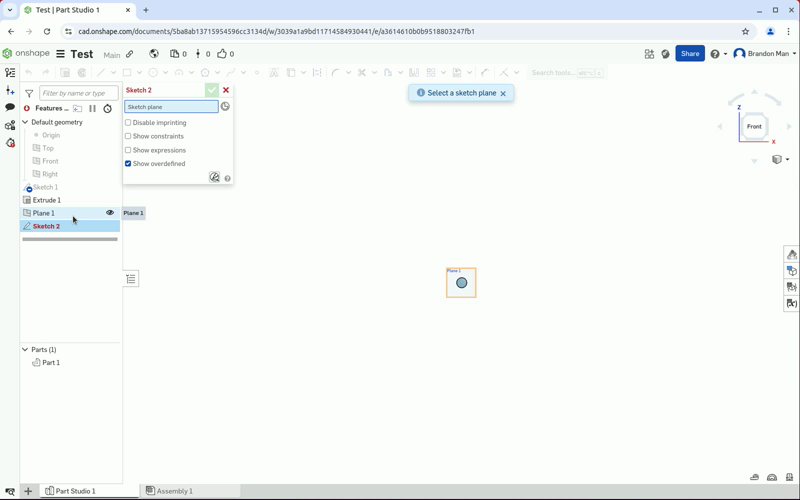
click(73, 215)
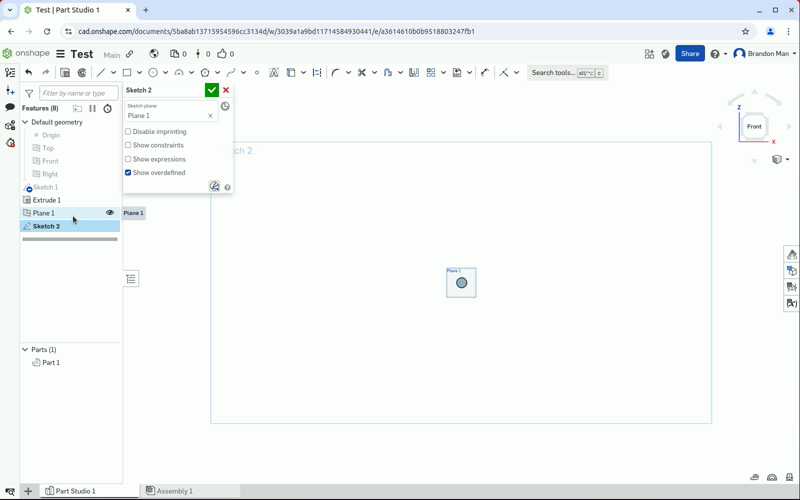
mouse_move(73, 352)
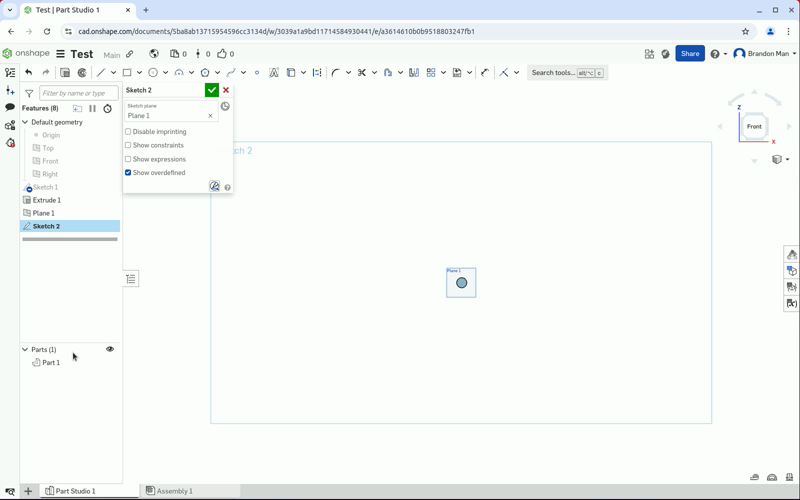
key(y)
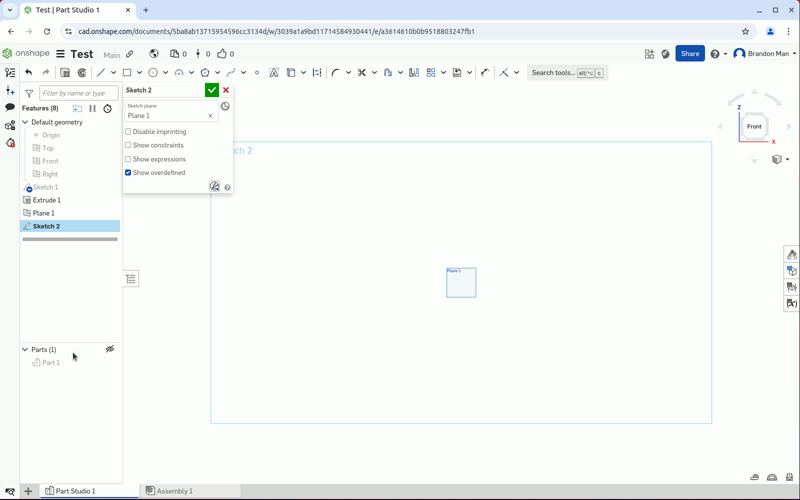
key(l)
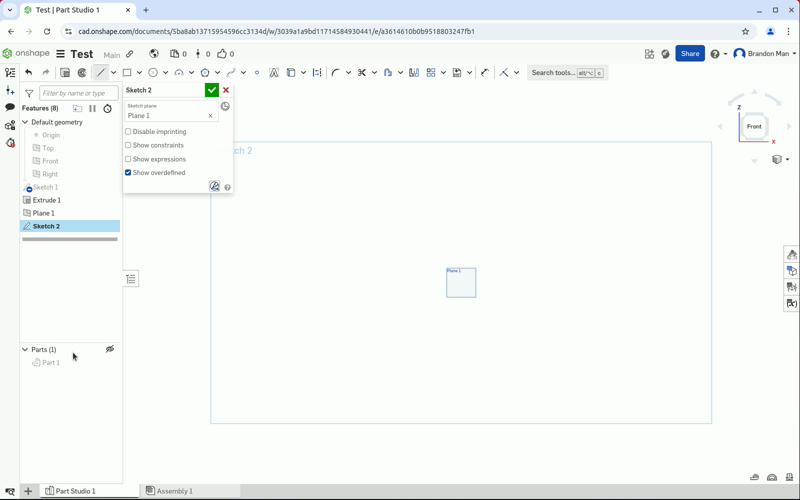
key_down(shift)
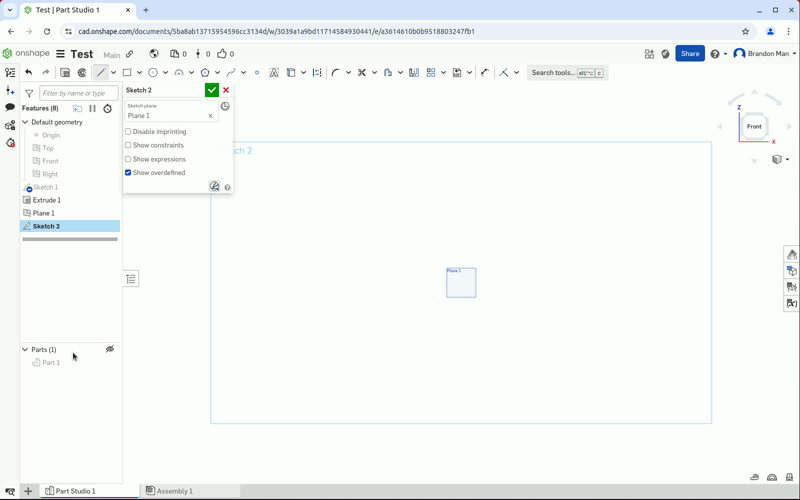
mouse_move(458, 285)
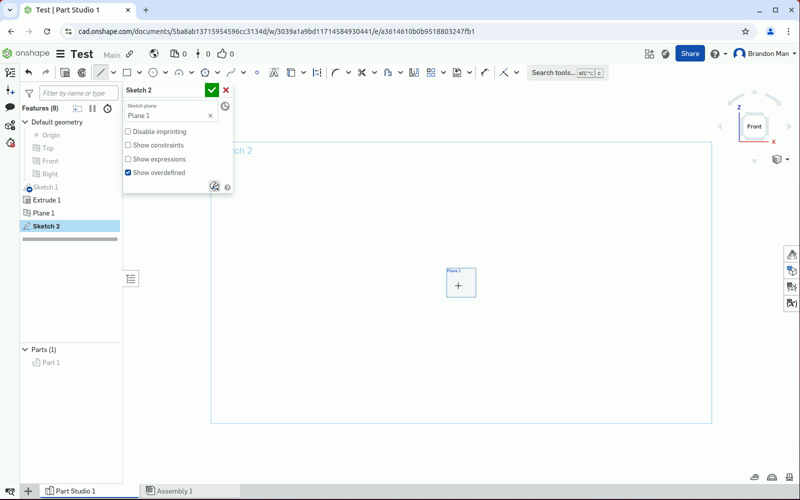
click(458, 285)
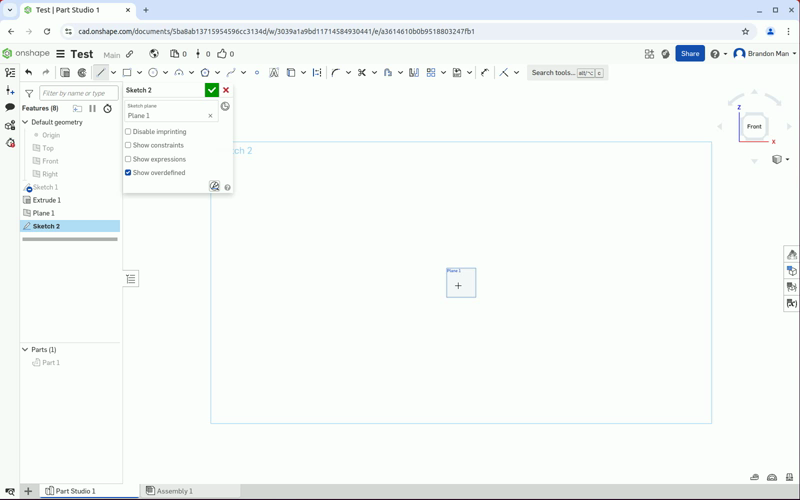
key_up(shift)
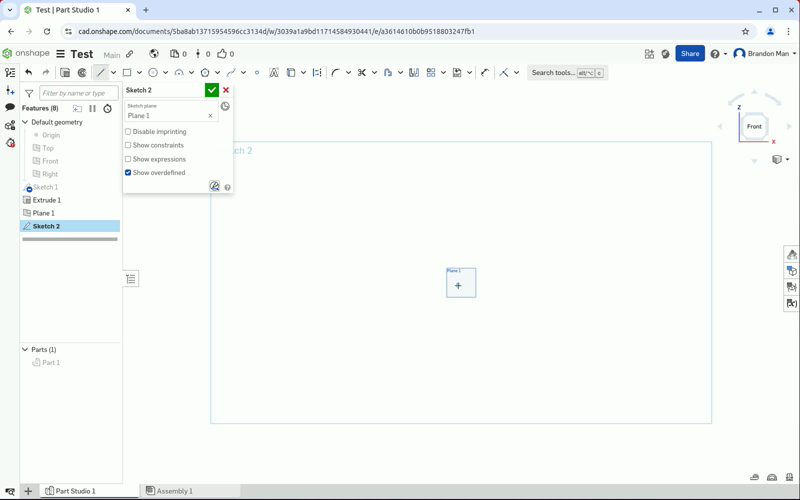
key_down(shift)
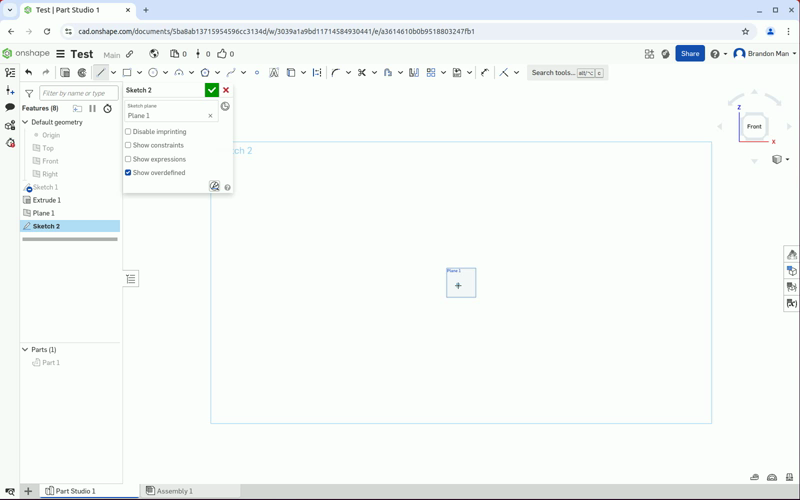
mouse_move(488, 285)
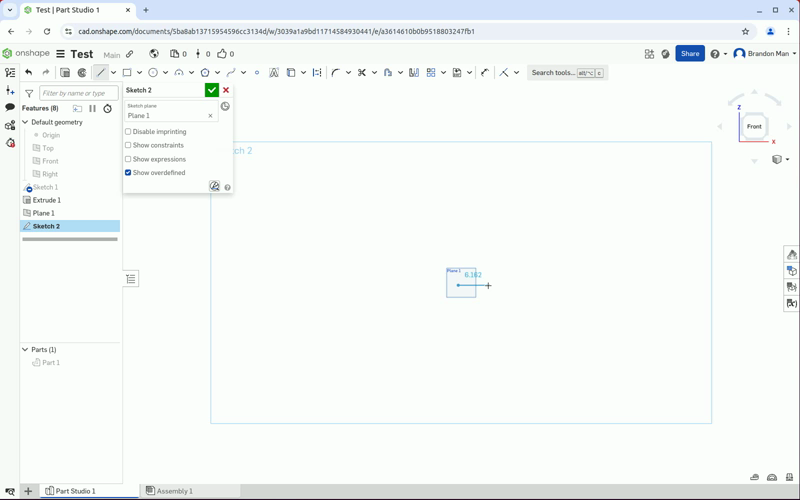
mouse_move(464, 285)
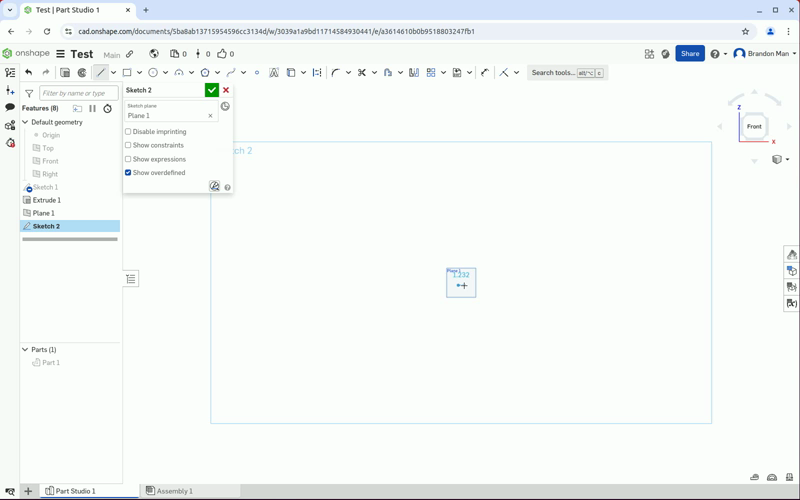
scroll(6)
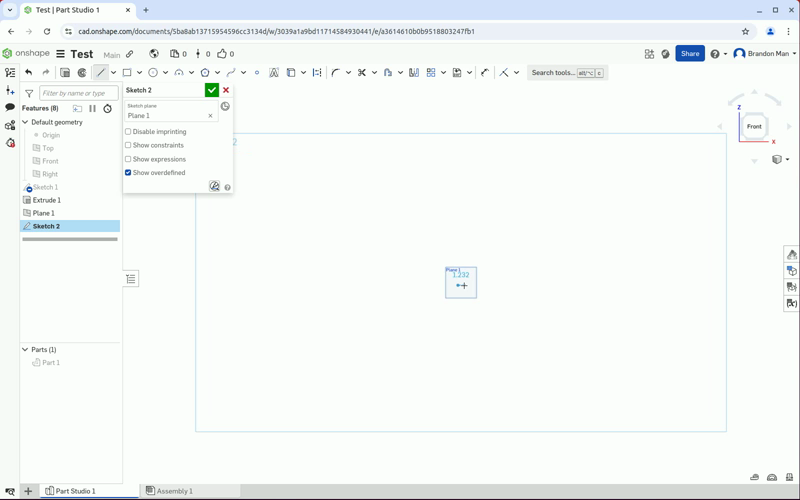
scroll(6)
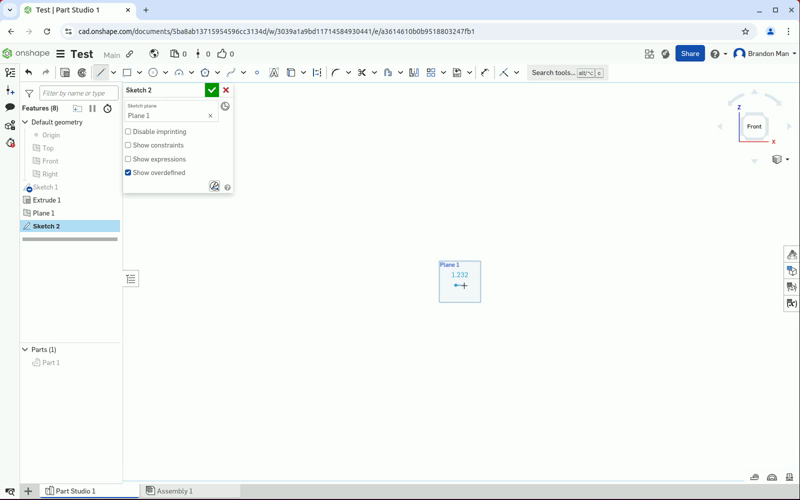
scroll(6)
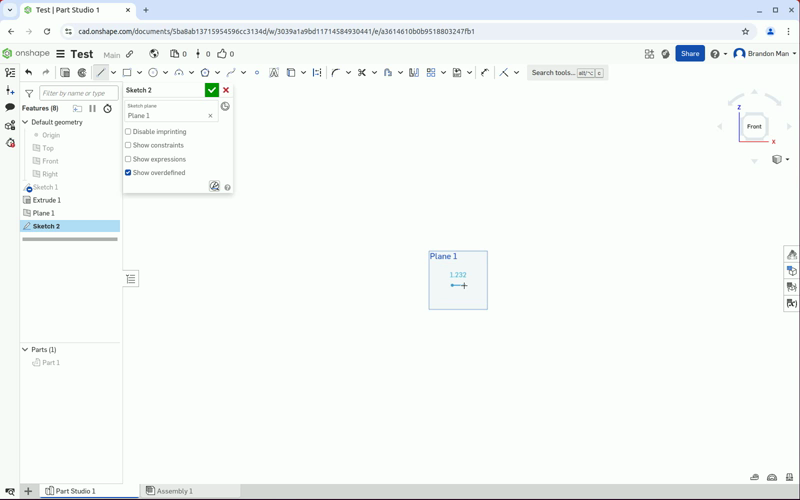
scroll(6)
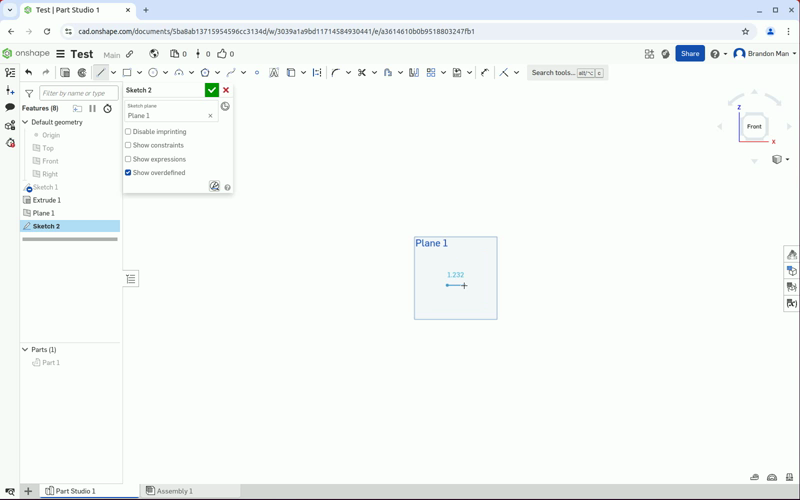
scroll(6)
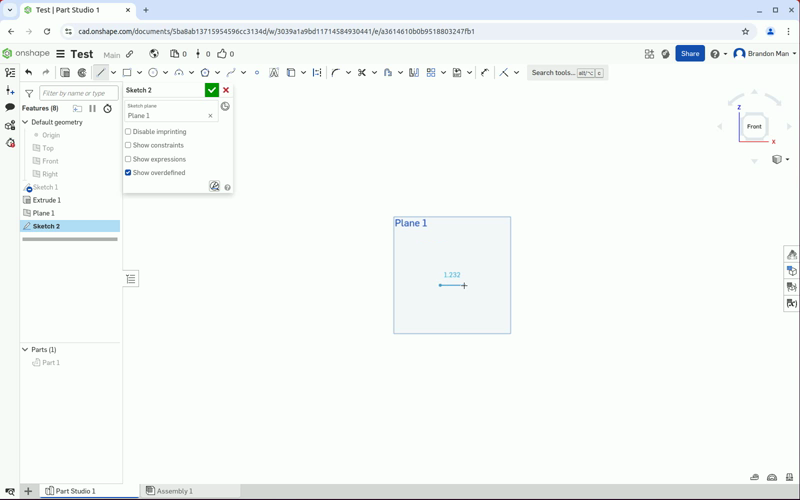
scroll(6)
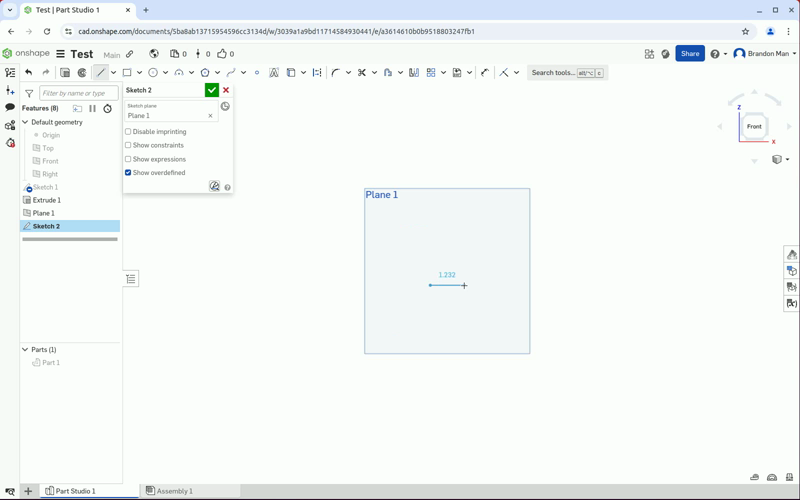
scroll(6)
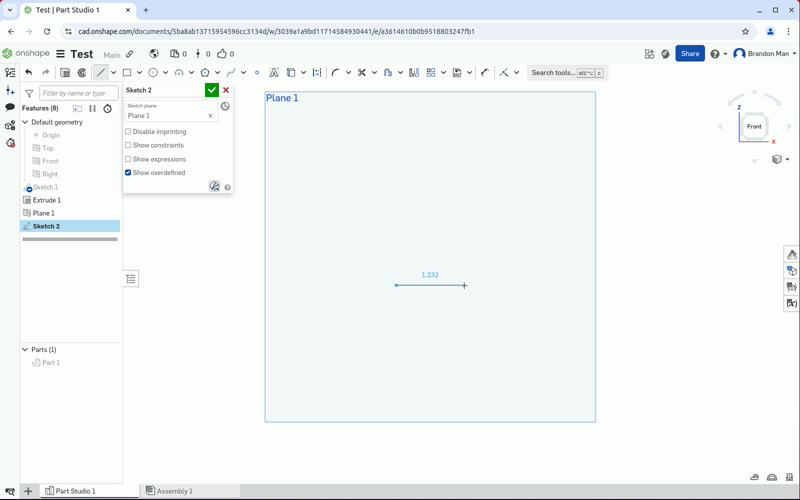
click(464, 285)
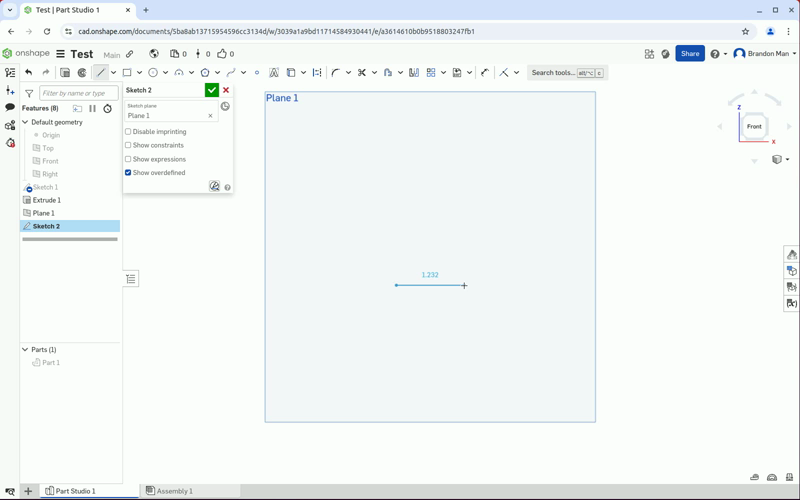
scroll(-6)
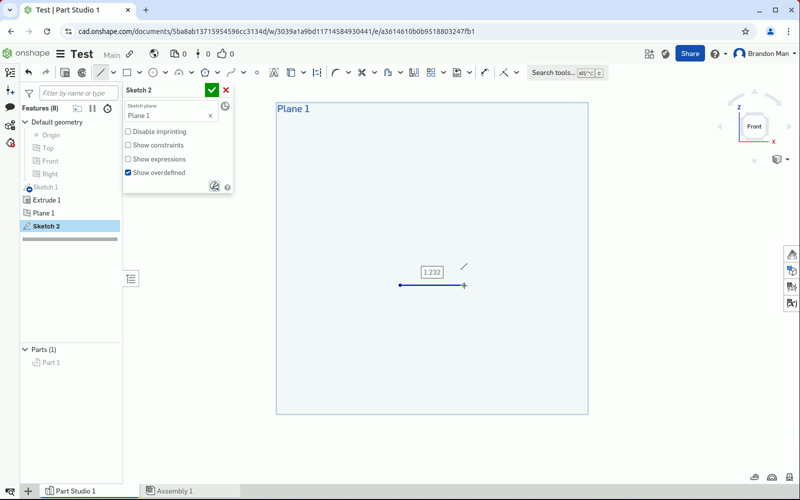
scroll(-6)
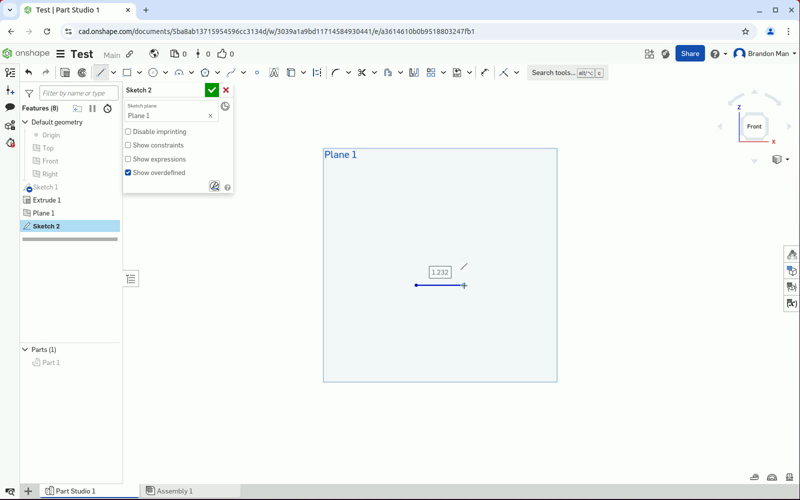
scroll(-6)
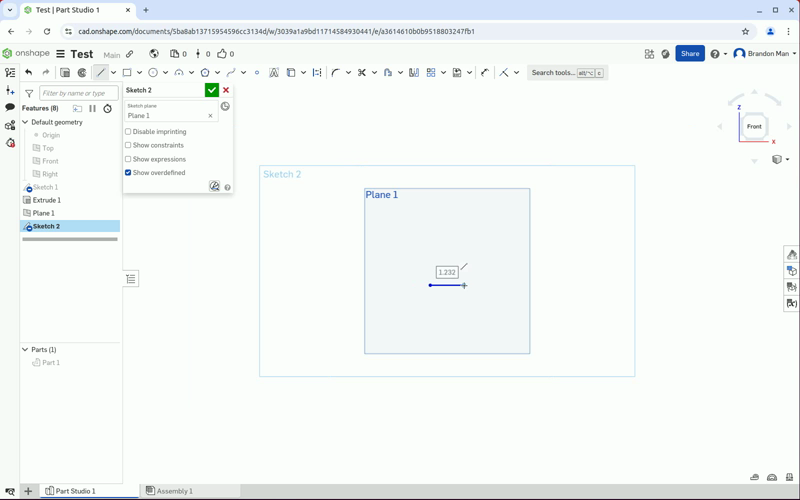
scroll(-6)
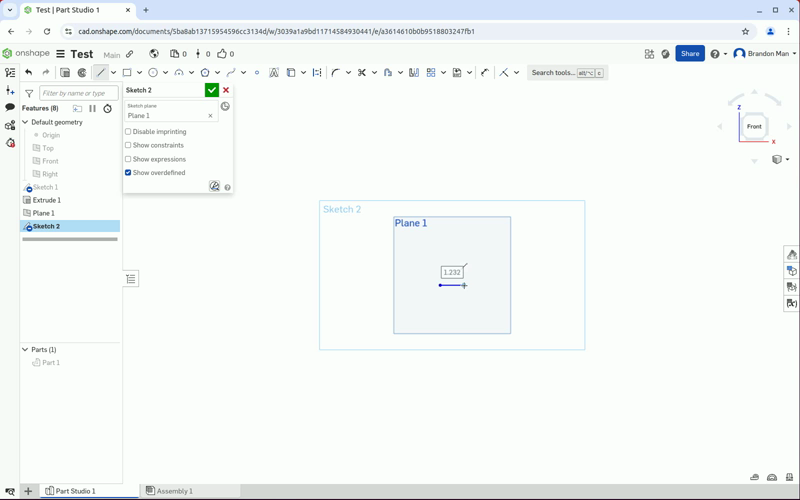
scroll(-6)
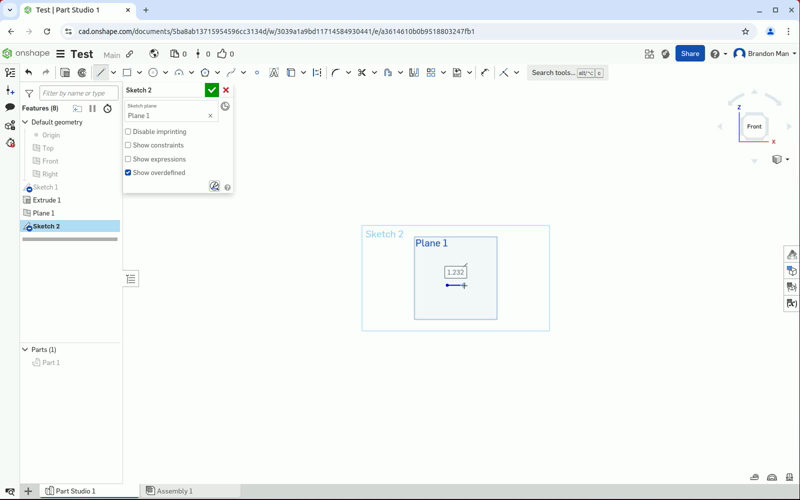
scroll(-6)
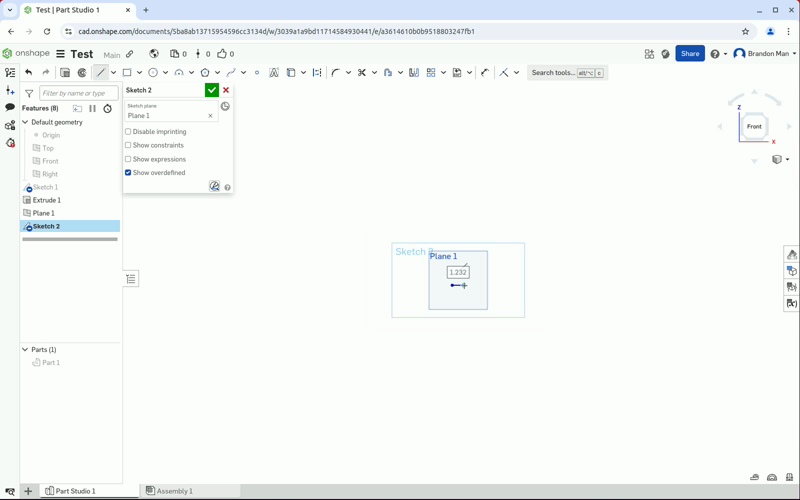
scroll(-6)
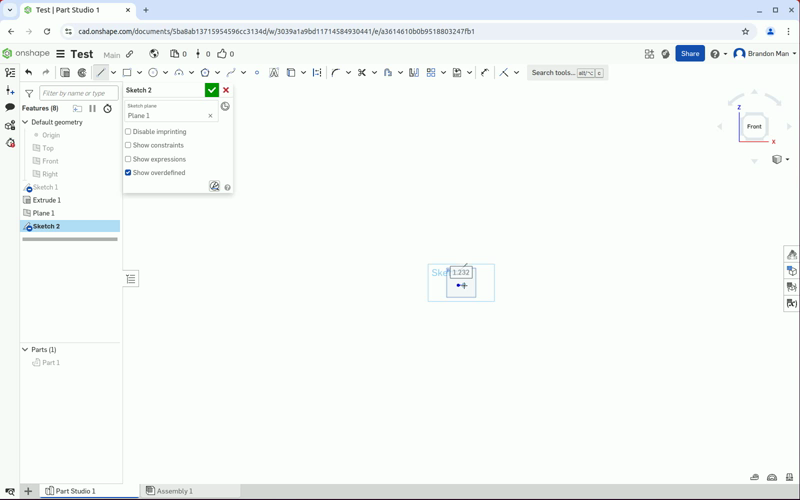
key_up(shift)
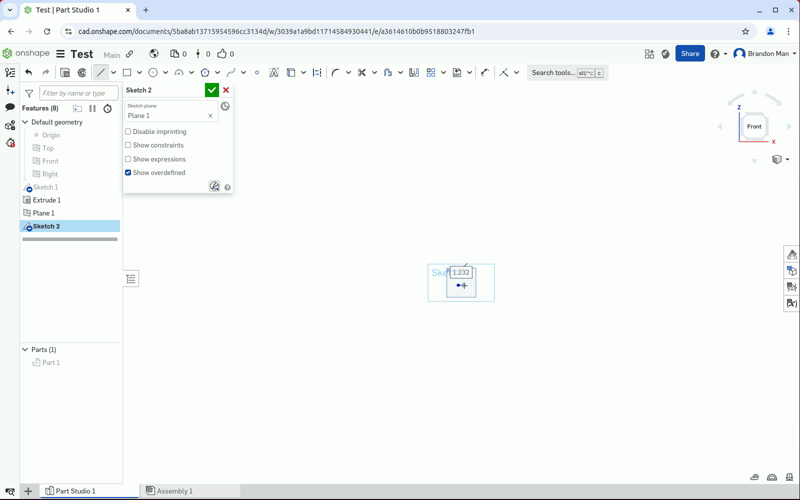
key_down(shift)
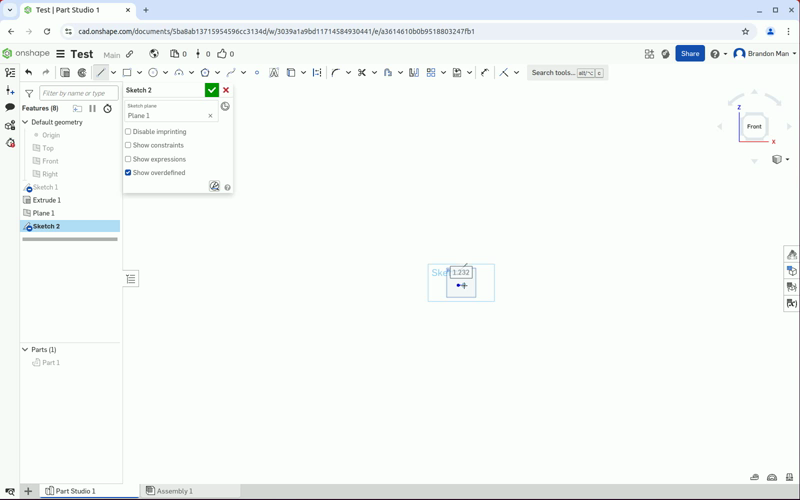
mouse_move(494, 285)
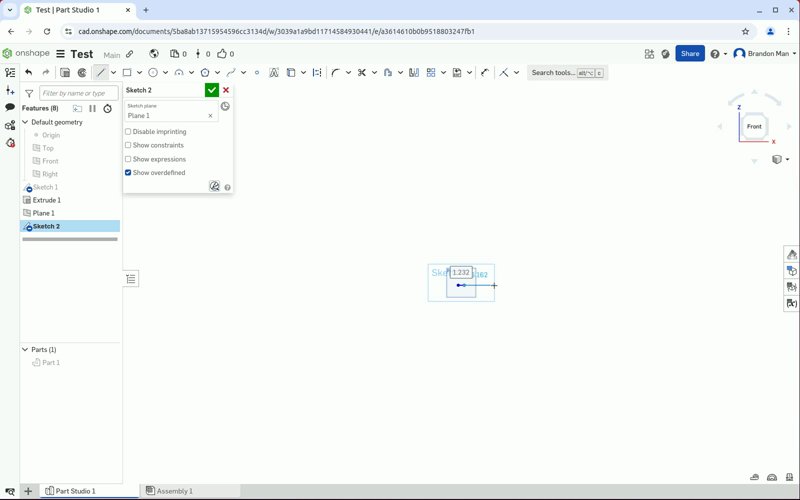
mouse_move(464, 279)
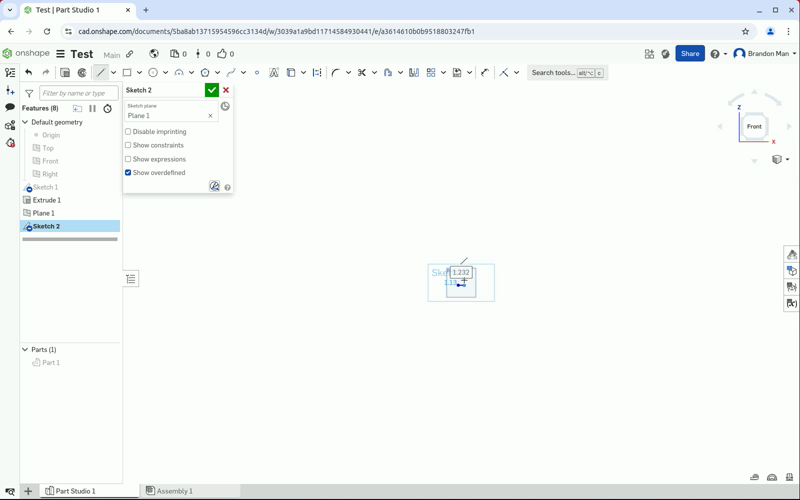
scroll(6)
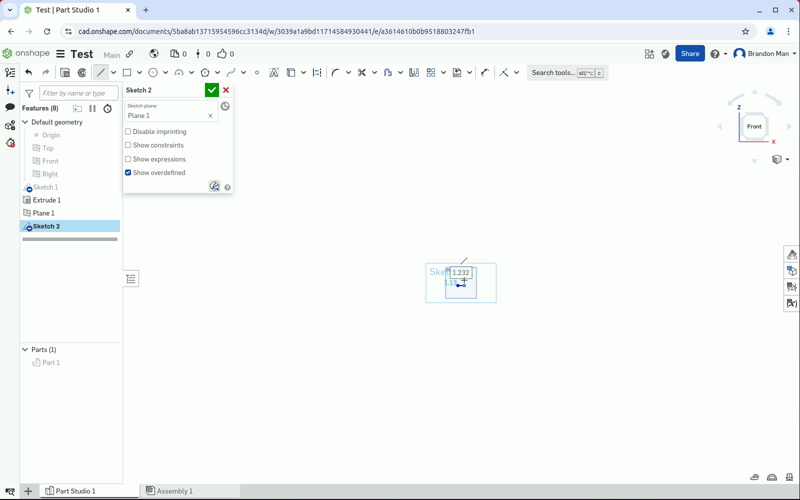
scroll(6)
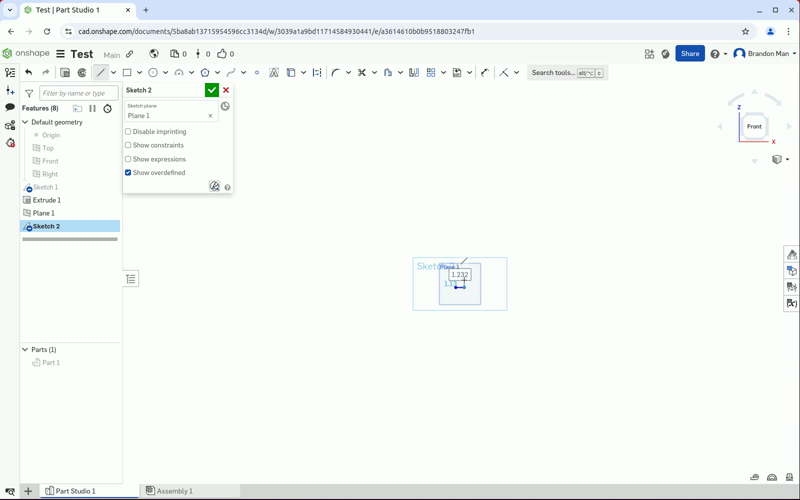
scroll(6)
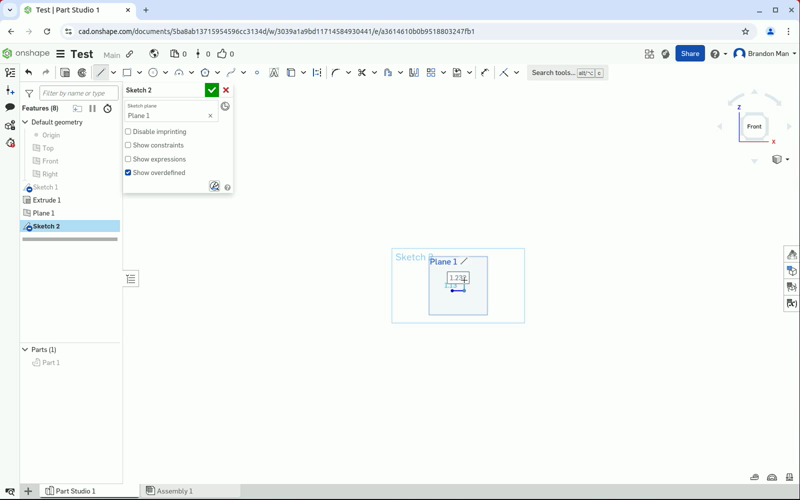
scroll(6)
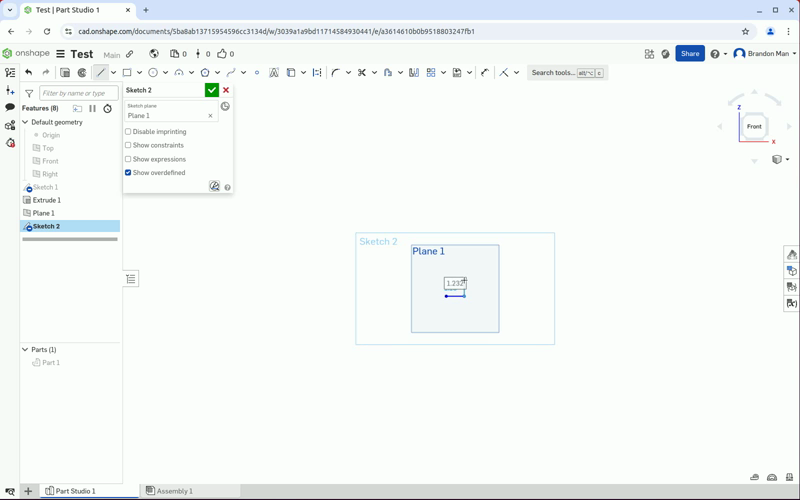
scroll(6)
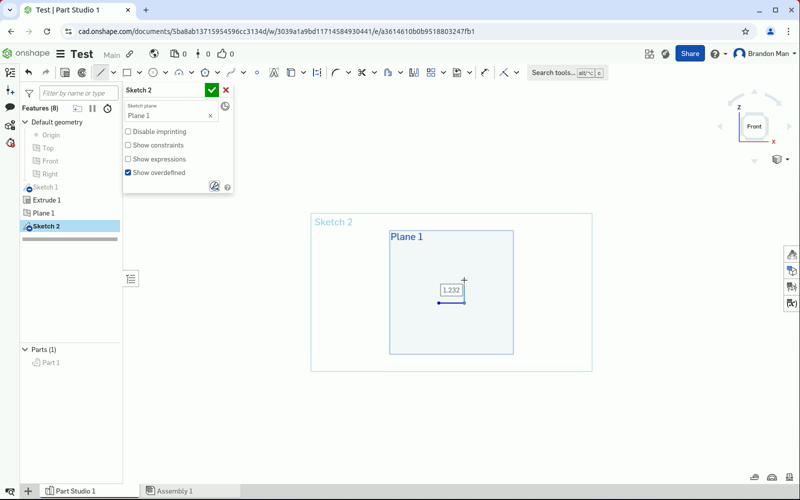
scroll(6)
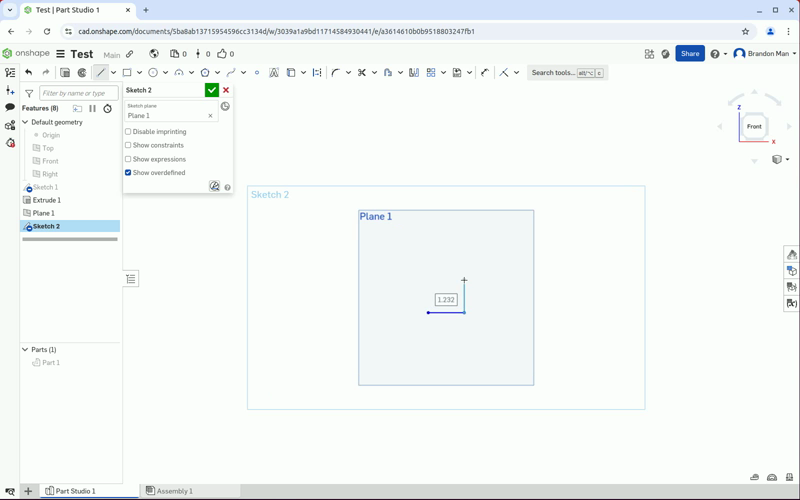
scroll(6)
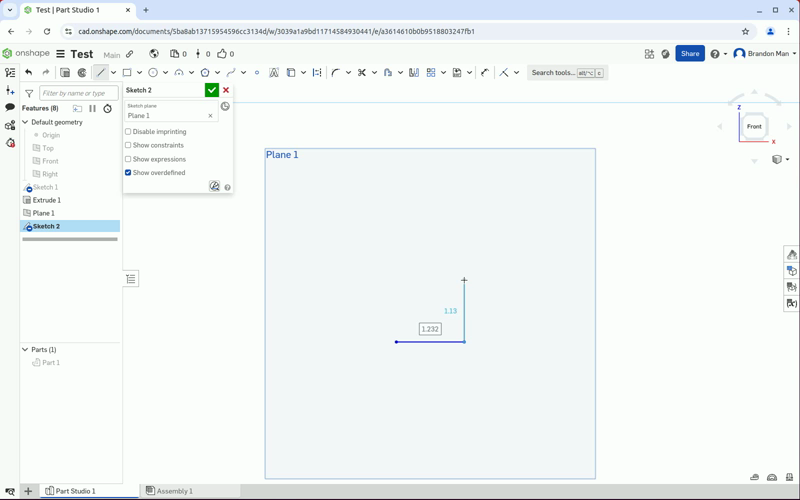
click(464, 279)
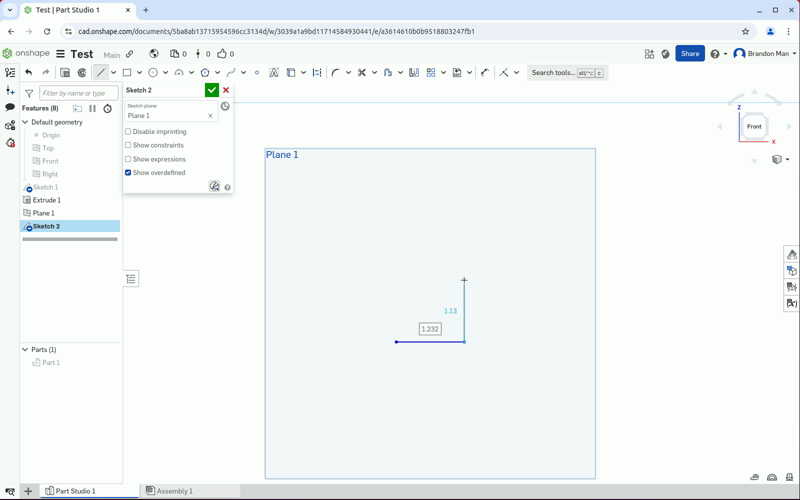
scroll(-6)
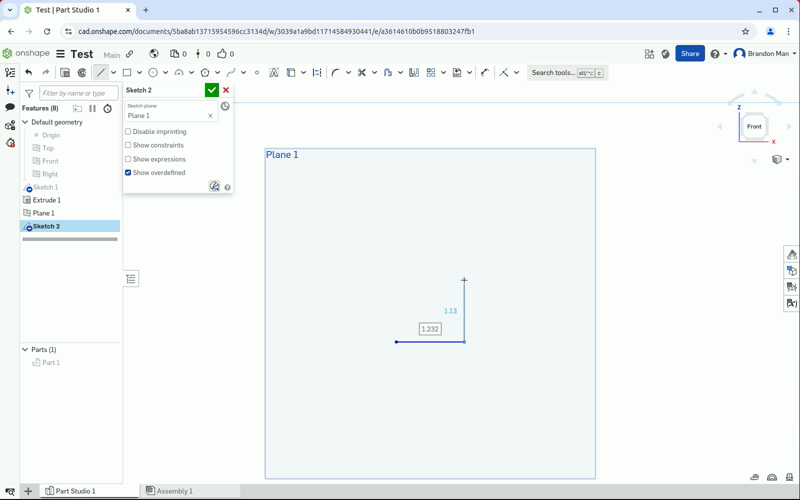
scroll(-6)
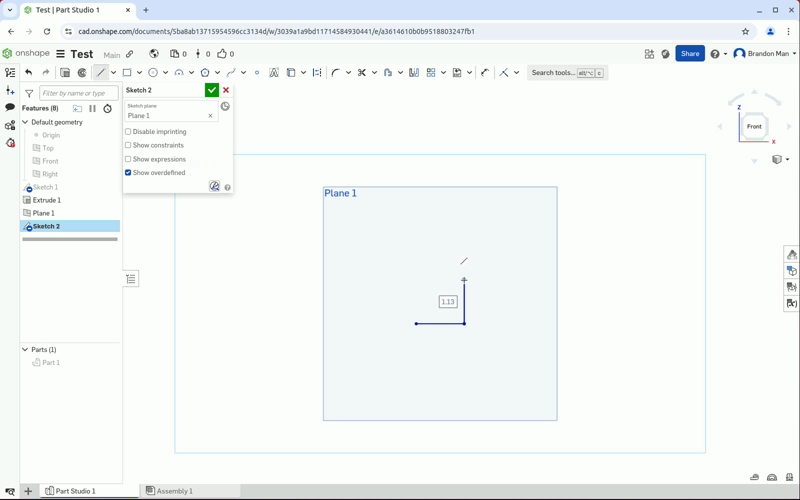
scroll(-6)
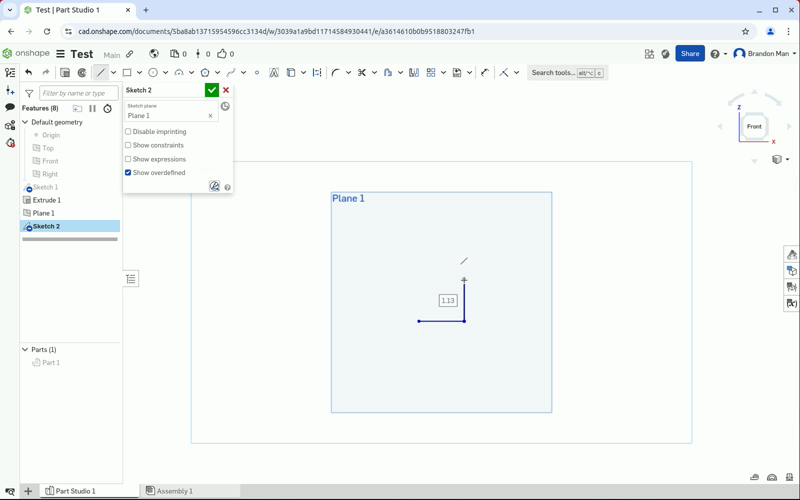
scroll(-6)
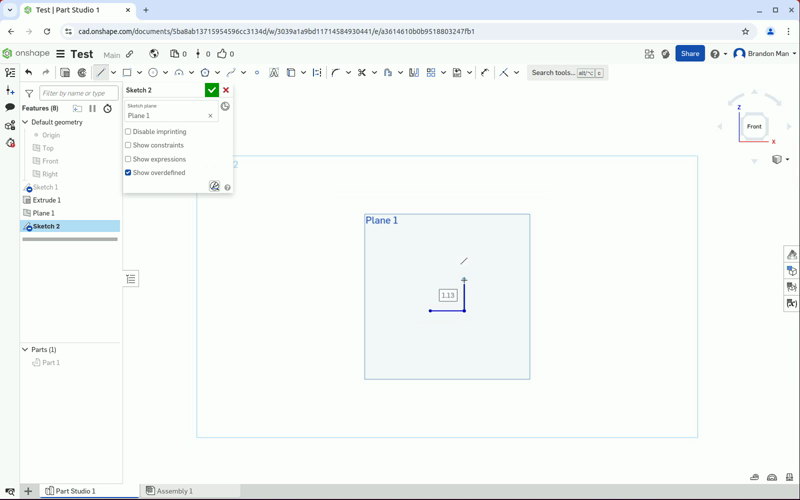
scroll(-6)
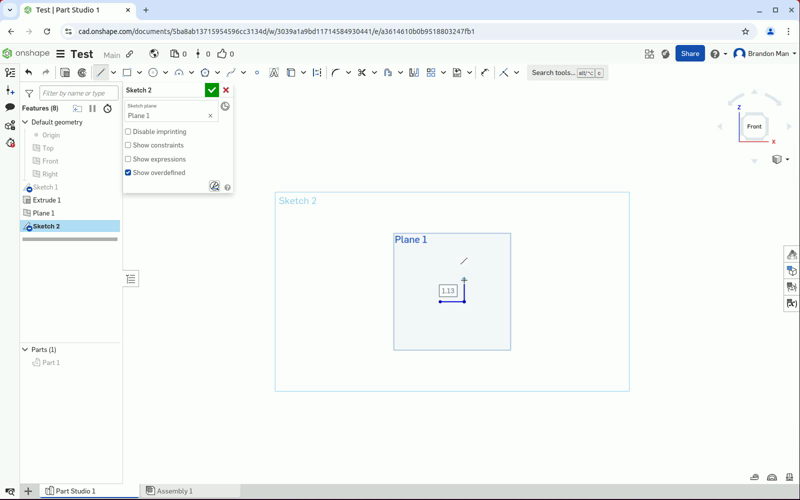
scroll(-6)
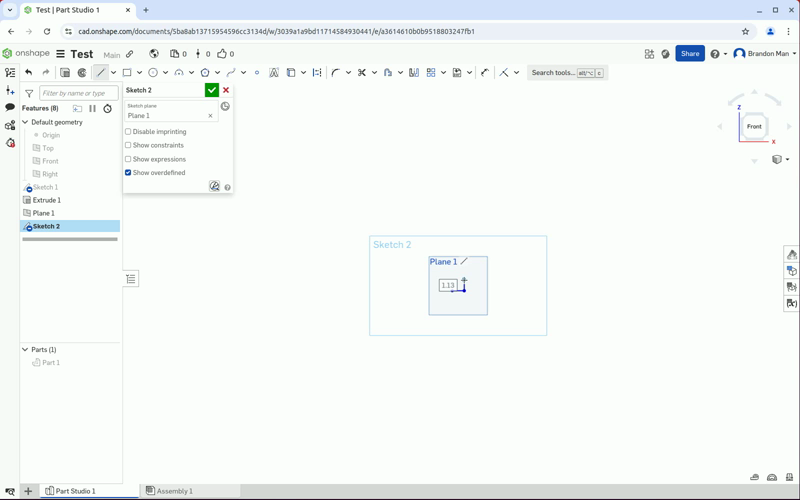
scroll(-6)
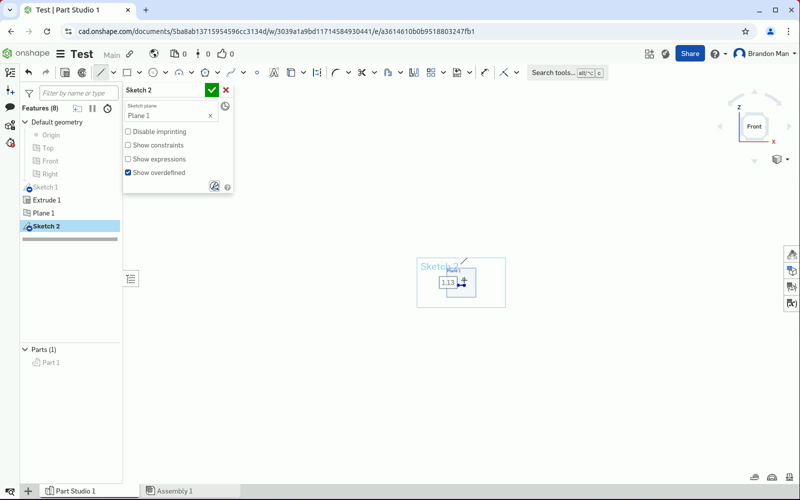
key_up(shift)
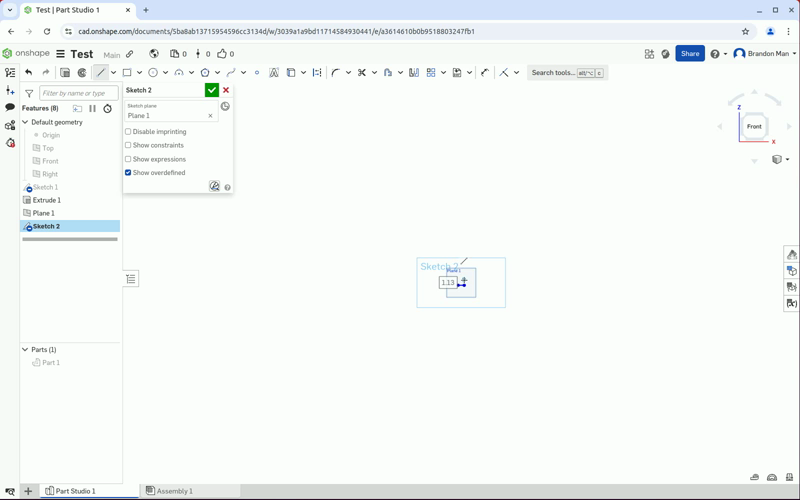
key_down(shift)
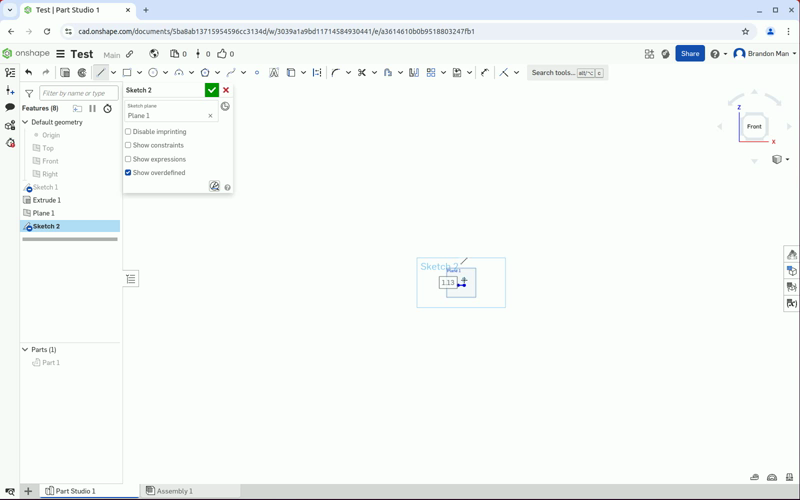
mouse_move(494, 279)
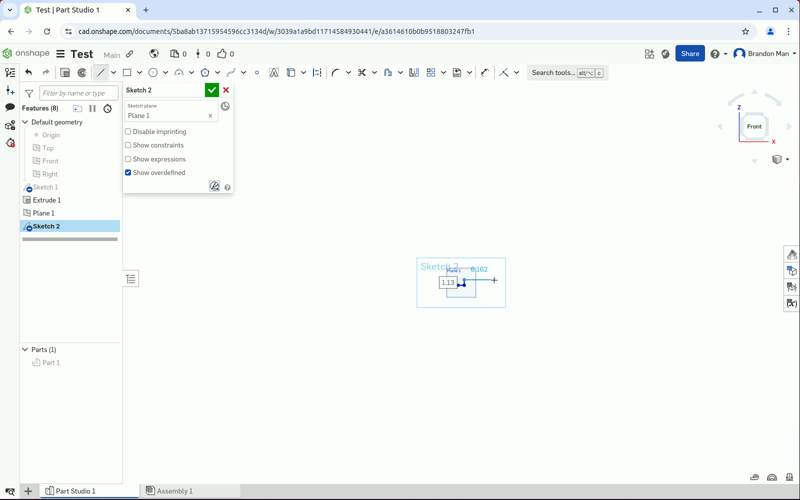
mouse_move(458, 279)
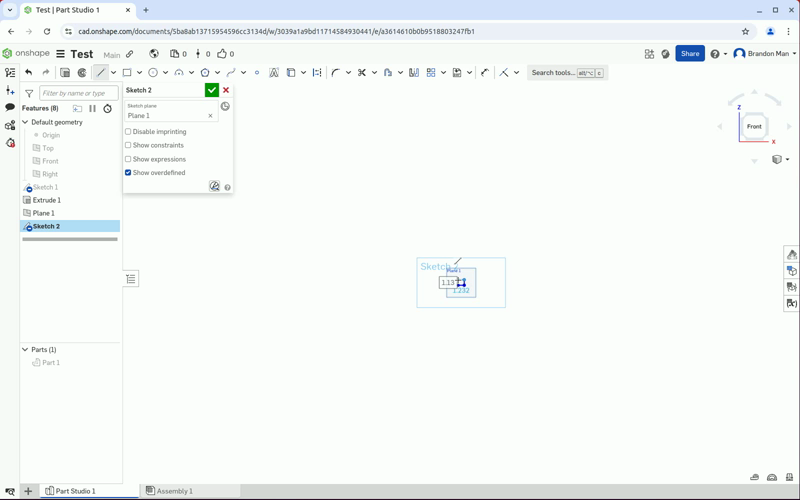
scroll(6)
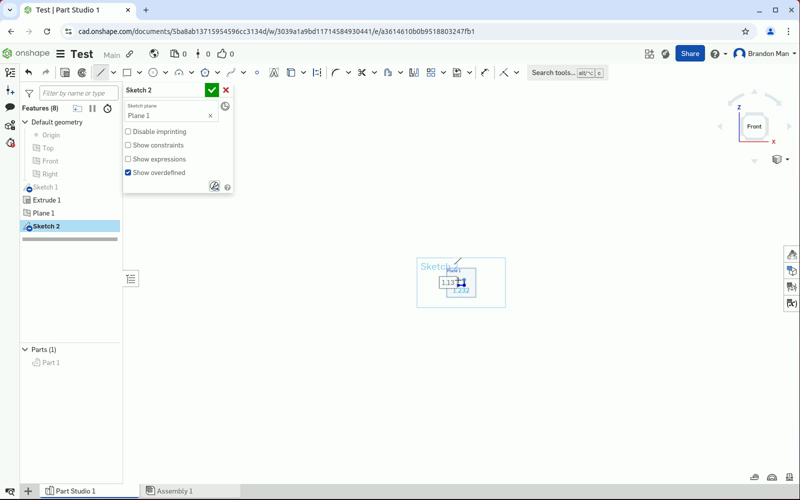
scroll(6)
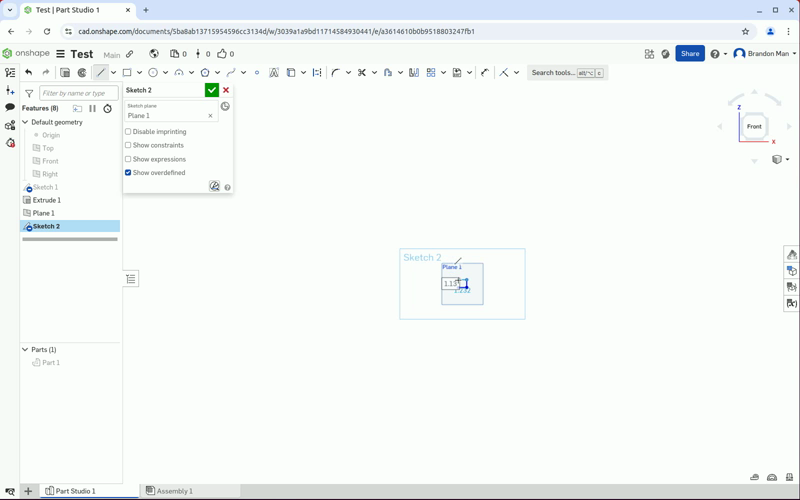
scroll(6)
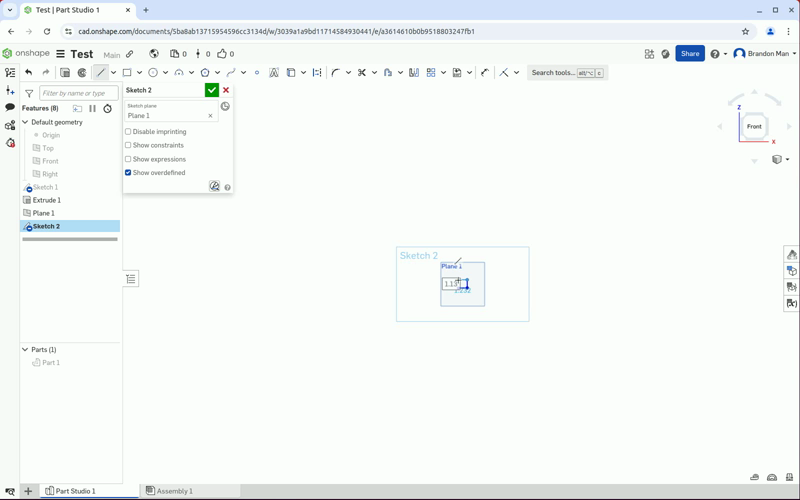
scroll(6)
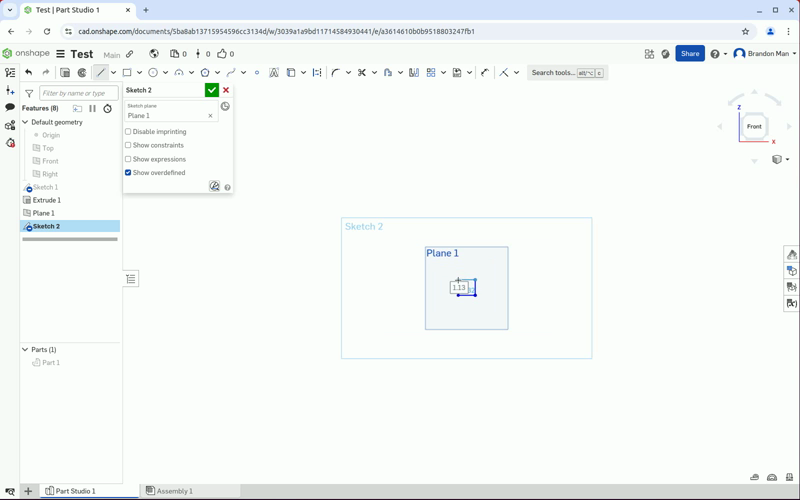
scroll(6)
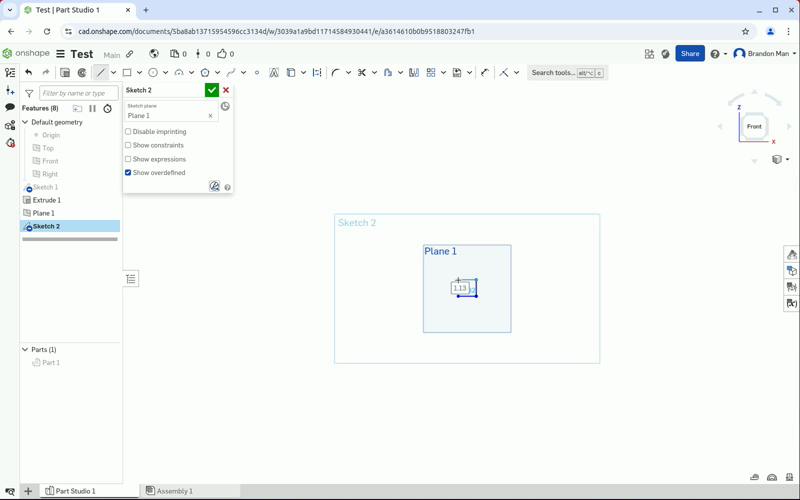
scroll(6)
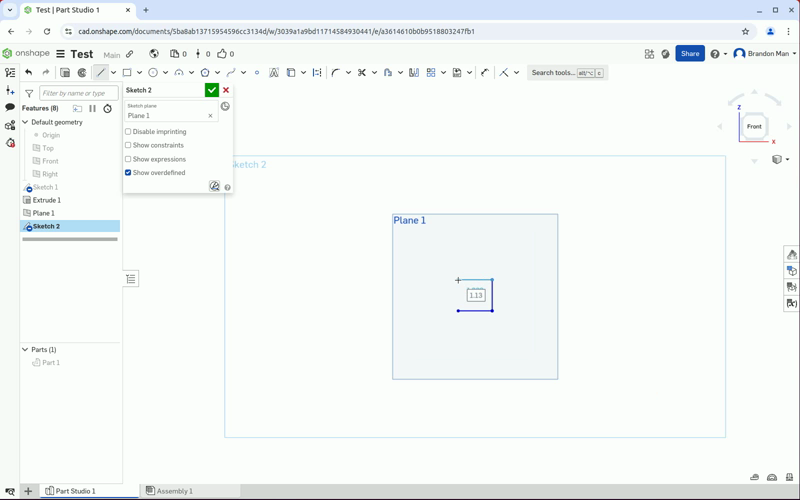
scroll(6)
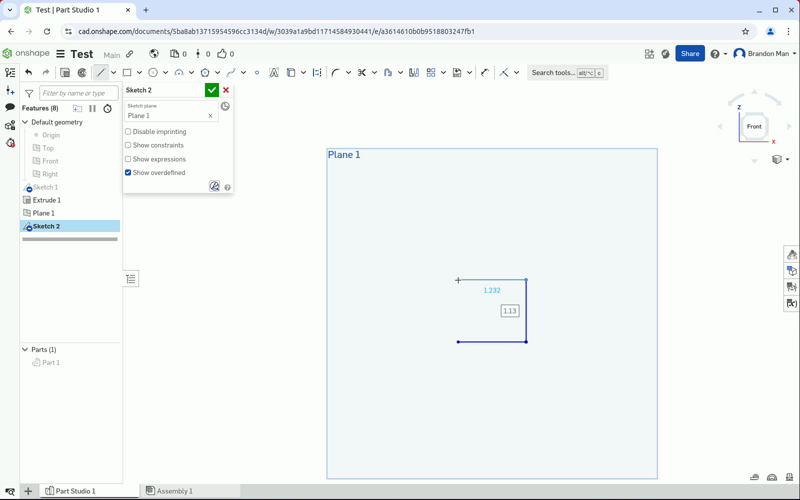
click(458, 279)
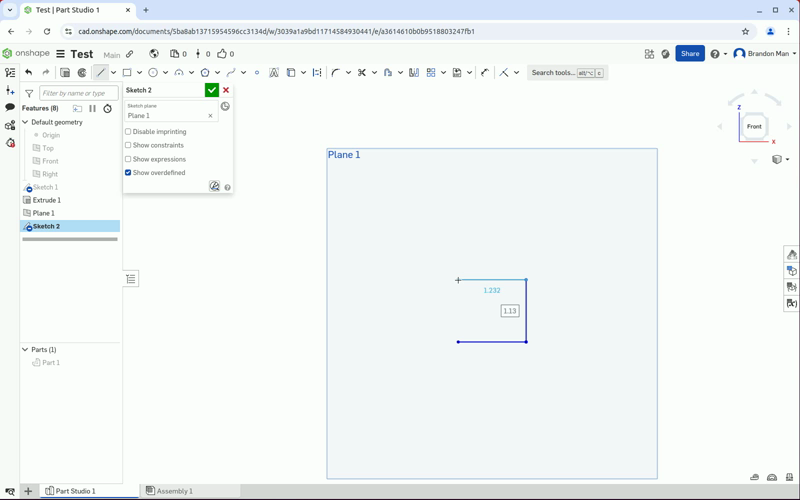
scroll(-6)
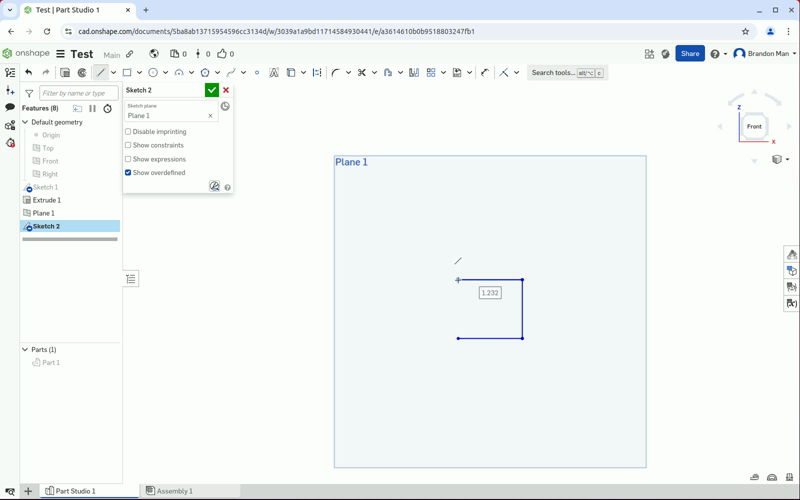
scroll(-6)
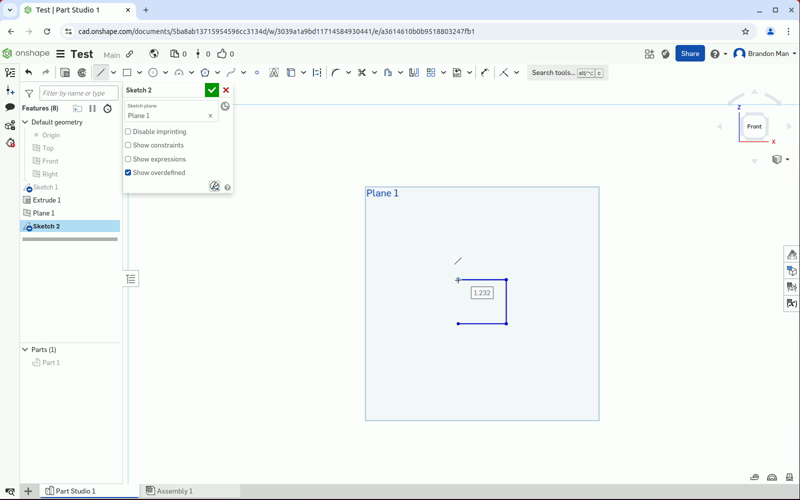
scroll(-6)
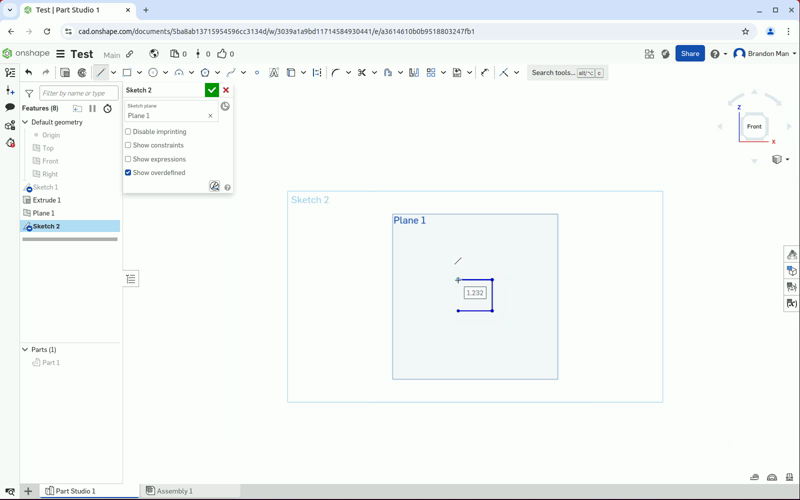
scroll(-6)
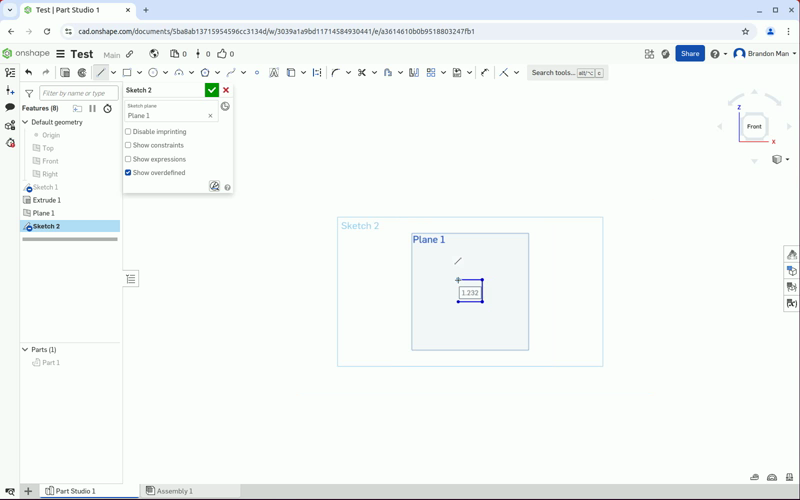
scroll(-6)
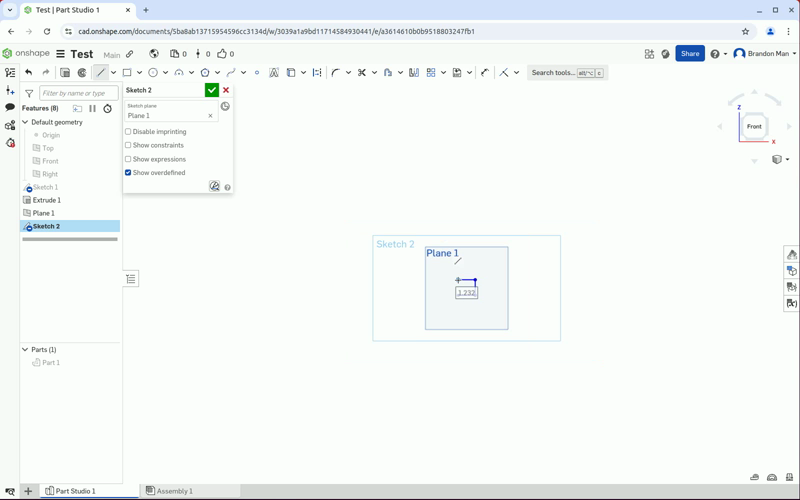
scroll(-6)
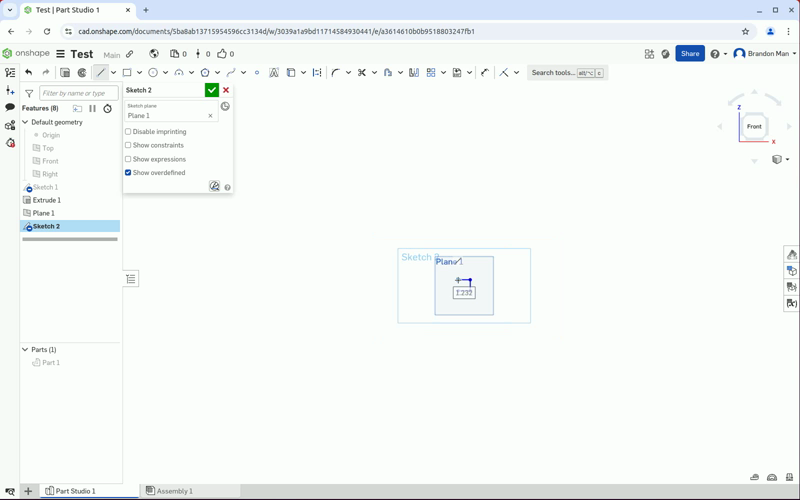
scroll(-6)
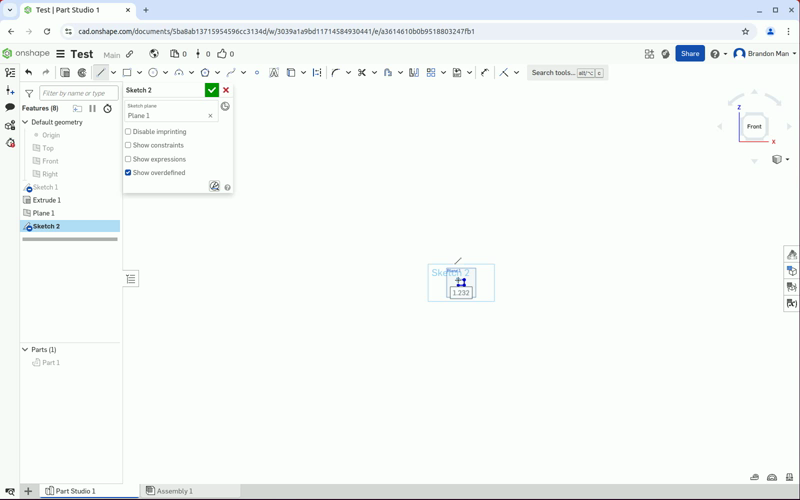
key_up(shift)
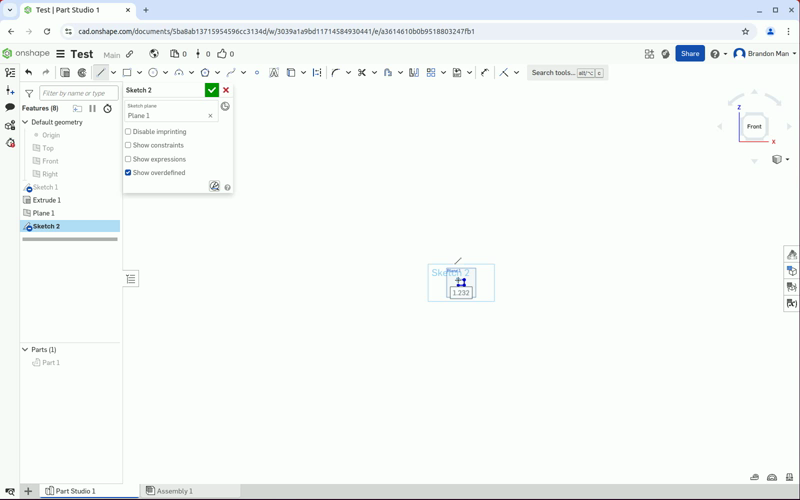
mouse_move(488, 279)
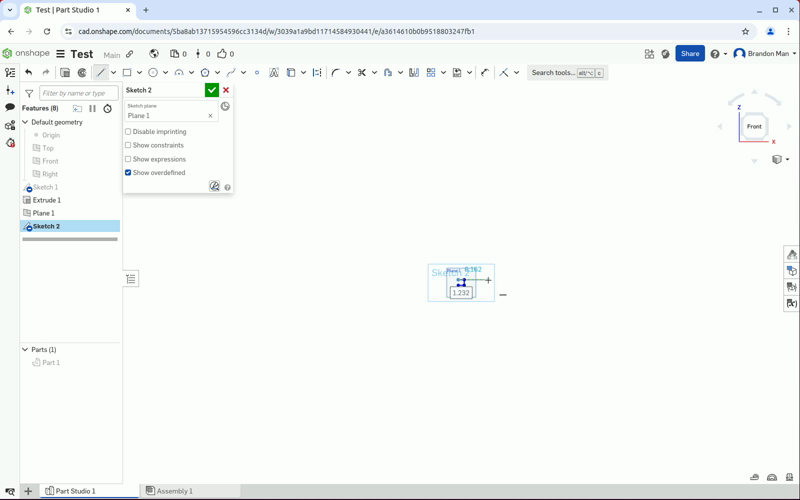
key_down(shift)
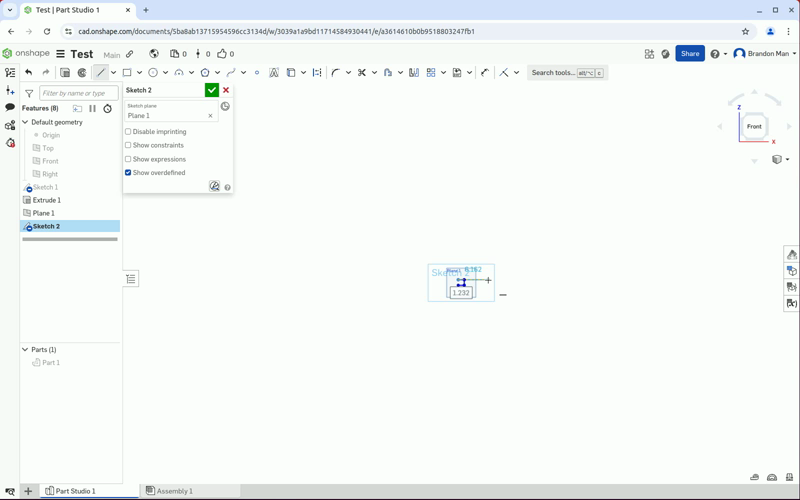
mouse_move(458, 285)
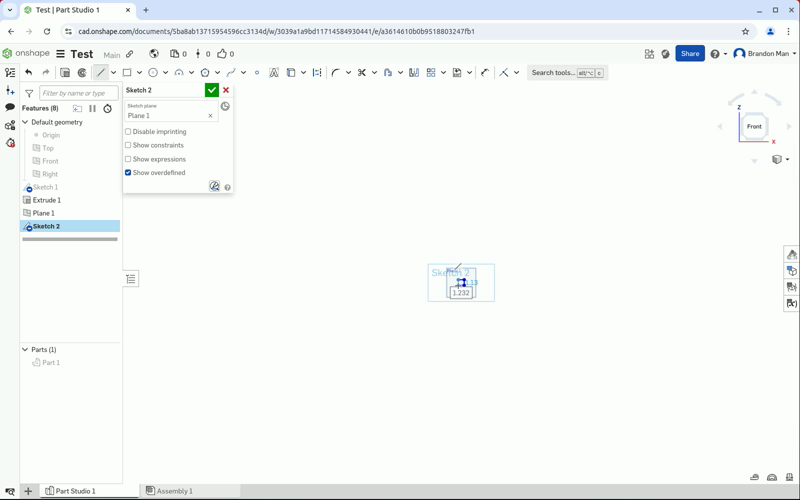
scroll(6)
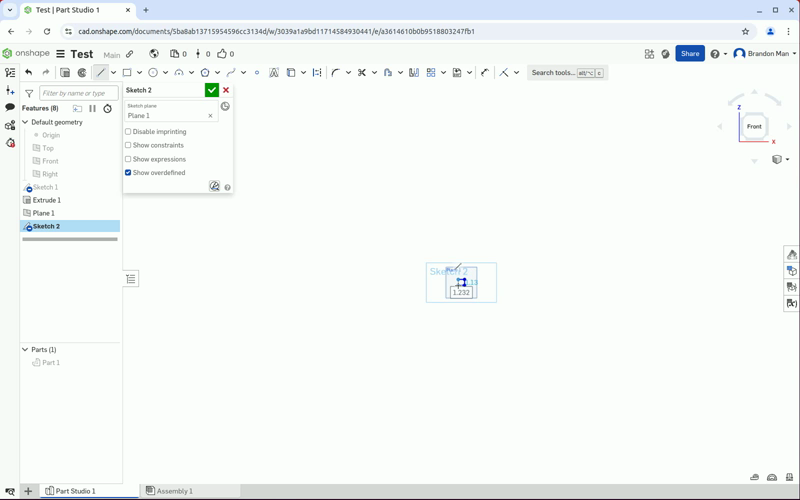
scroll(6)
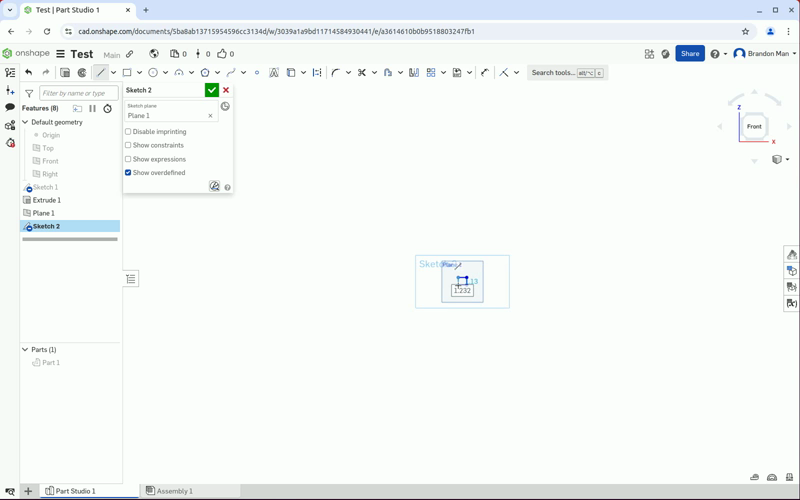
scroll(6)
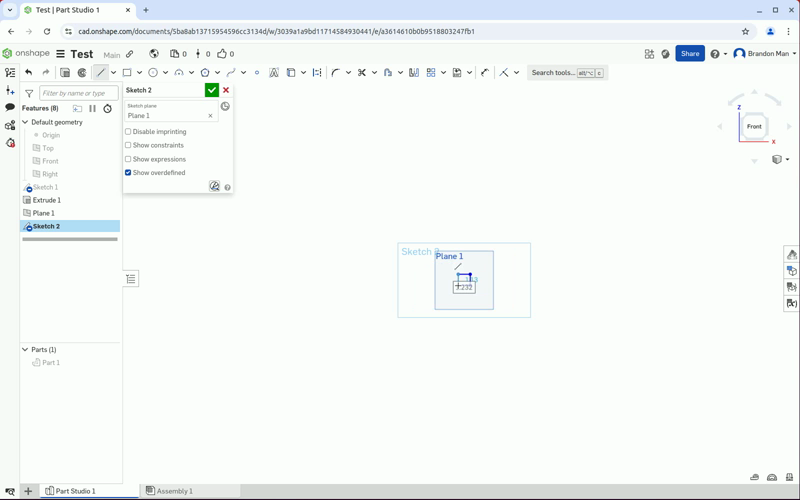
scroll(6)
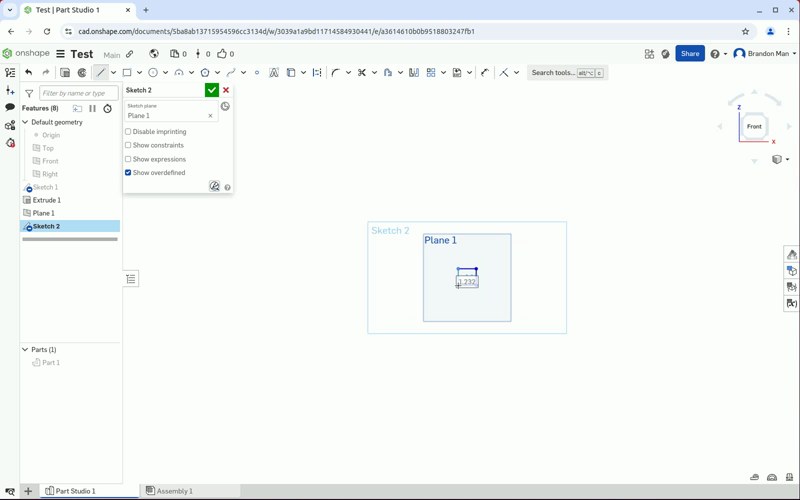
scroll(6)
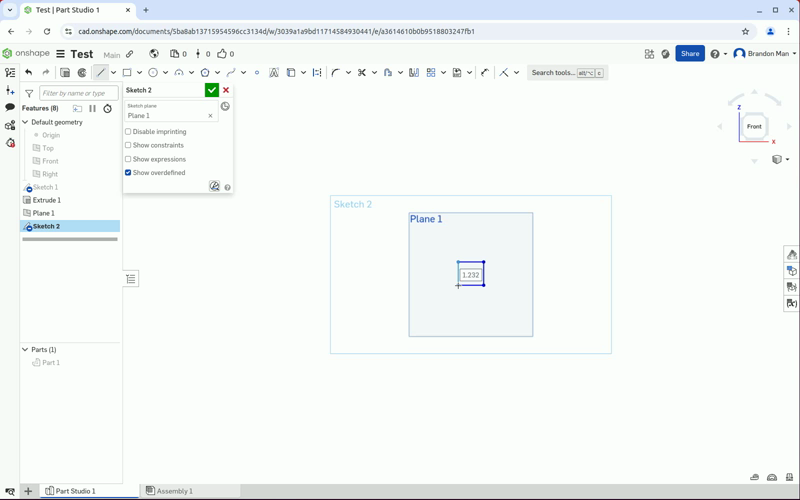
scroll(6)
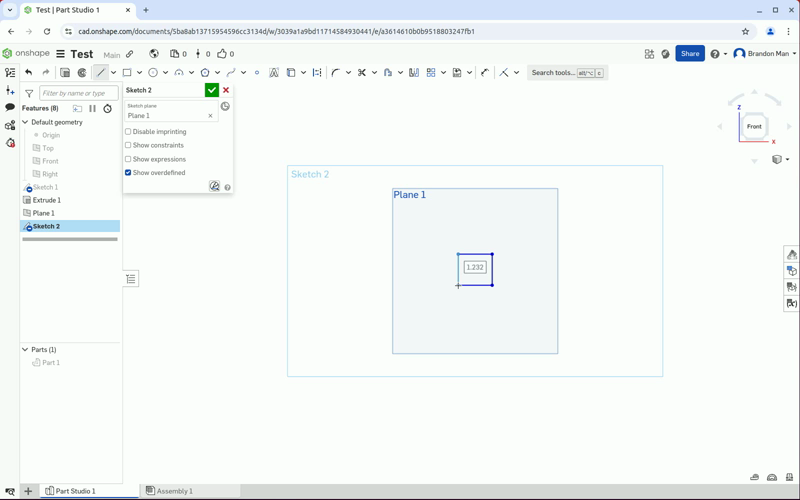
scroll(6)
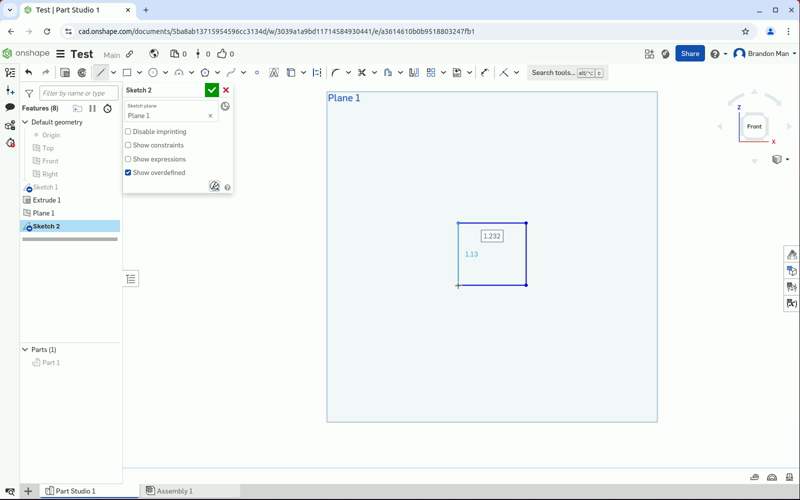
key_up(shift)
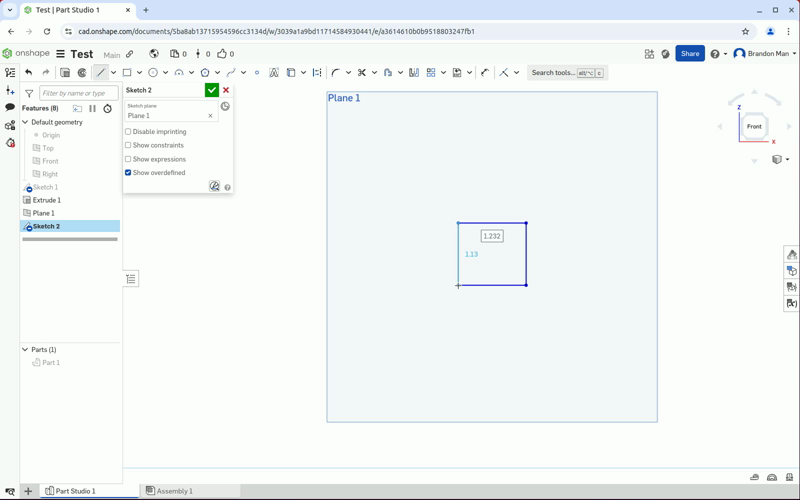
click(458, 285)
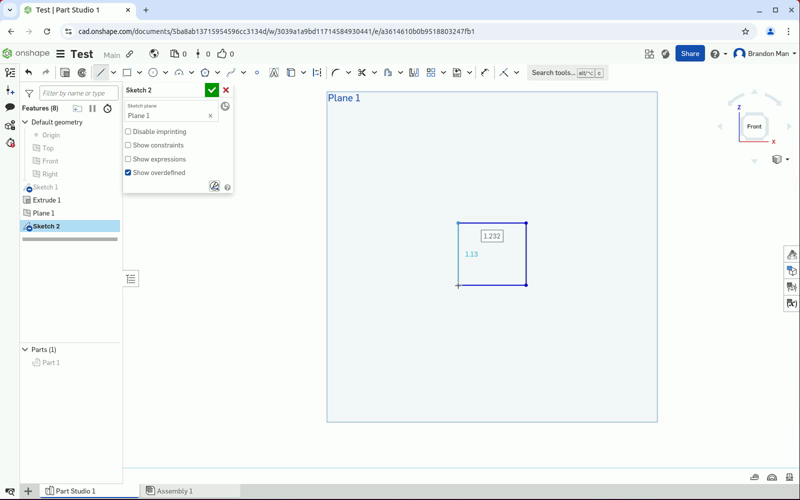
scroll(-6)
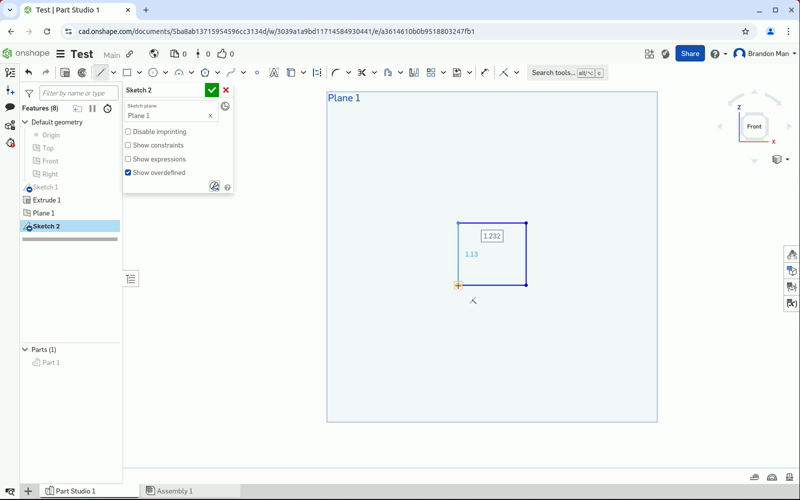
scroll(-6)
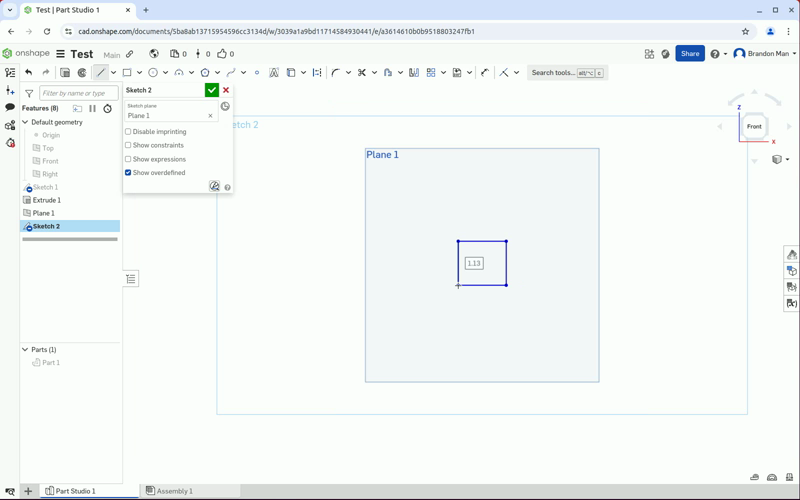
scroll(-6)
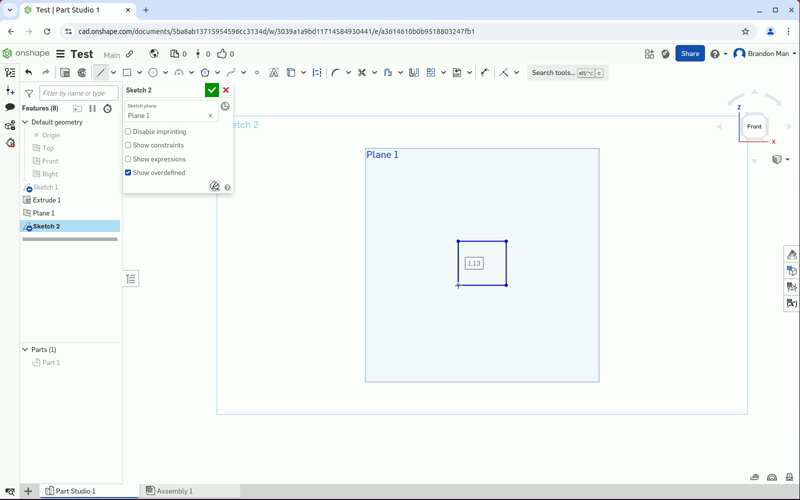
scroll(-6)
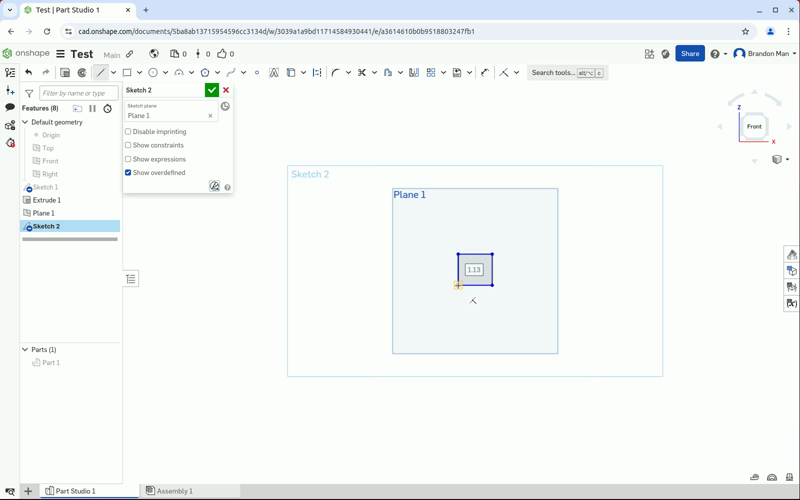
scroll(-6)
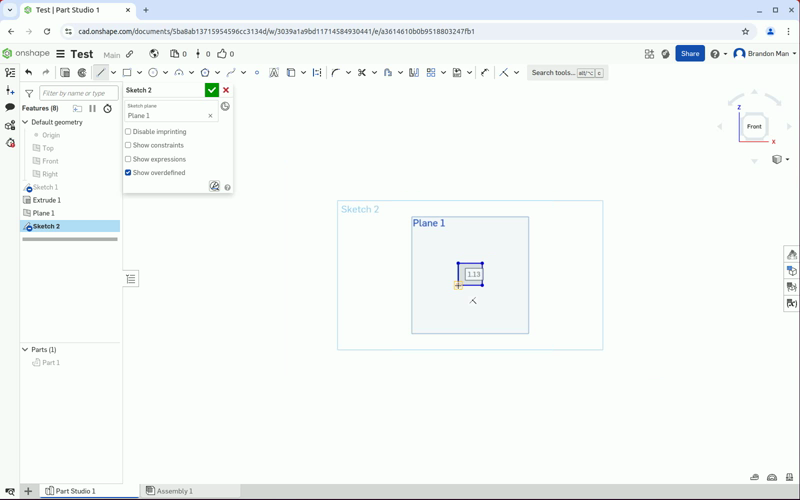
scroll(-6)
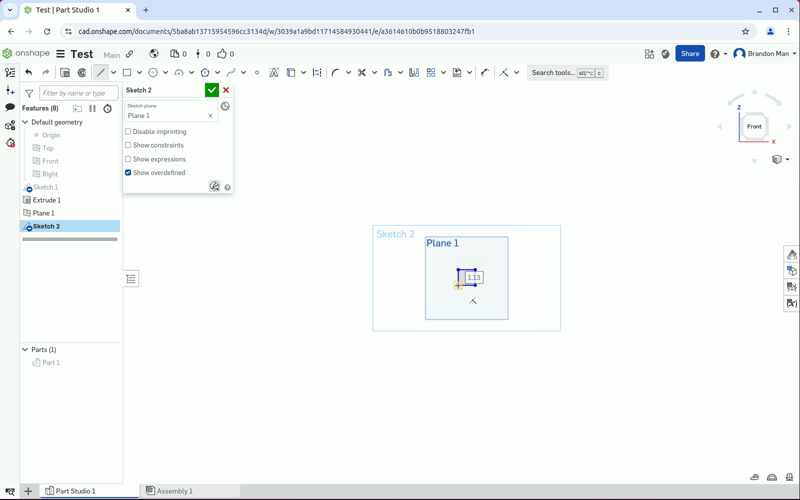
scroll(-6)
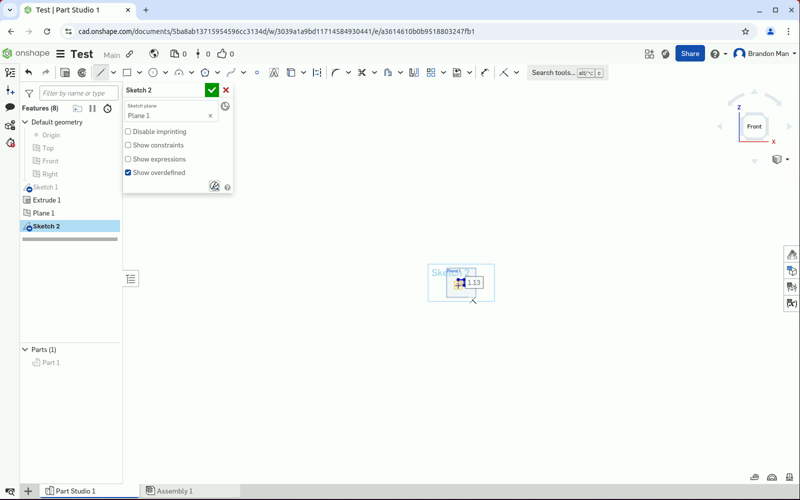
key(esc)
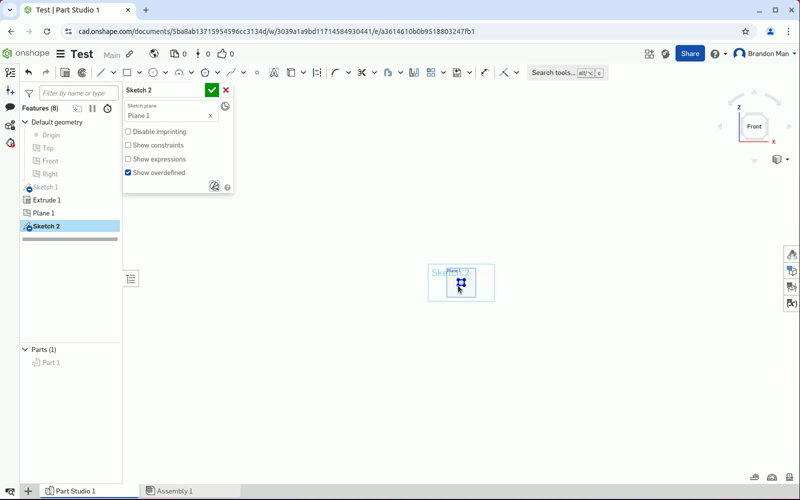
mouse_move(463, 282)
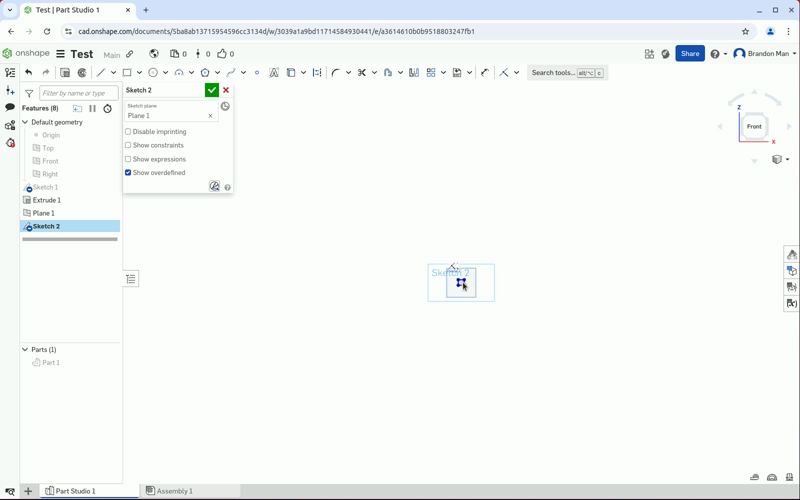
scroll(6)
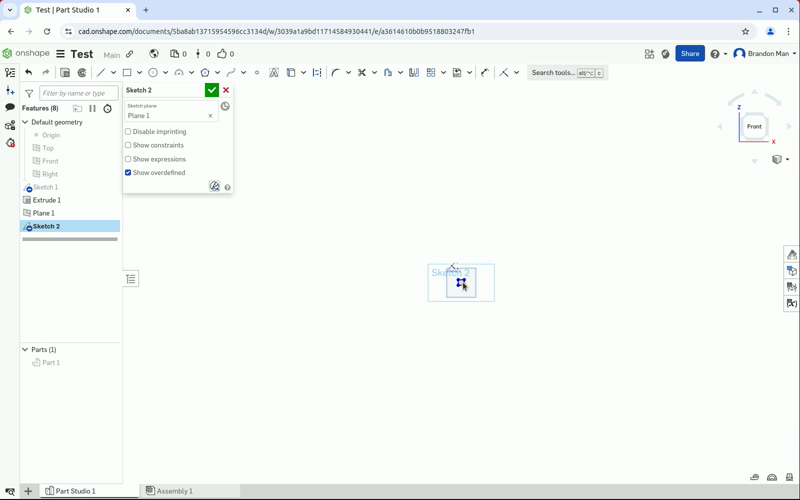
scroll(6)
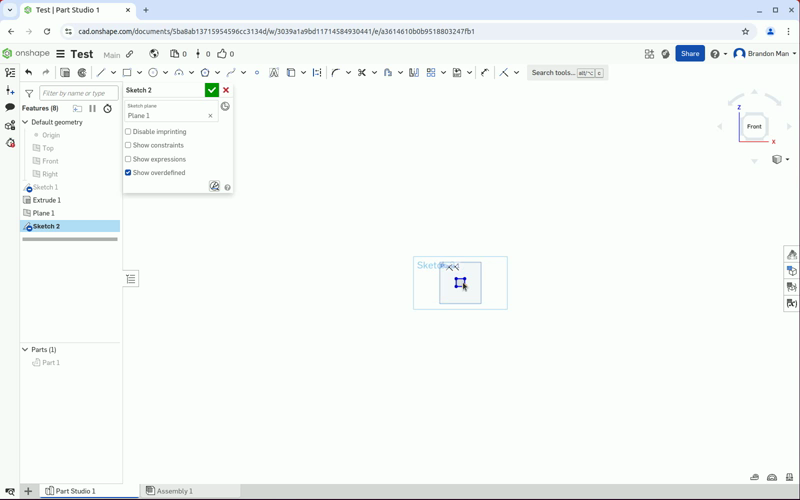
scroll(6)
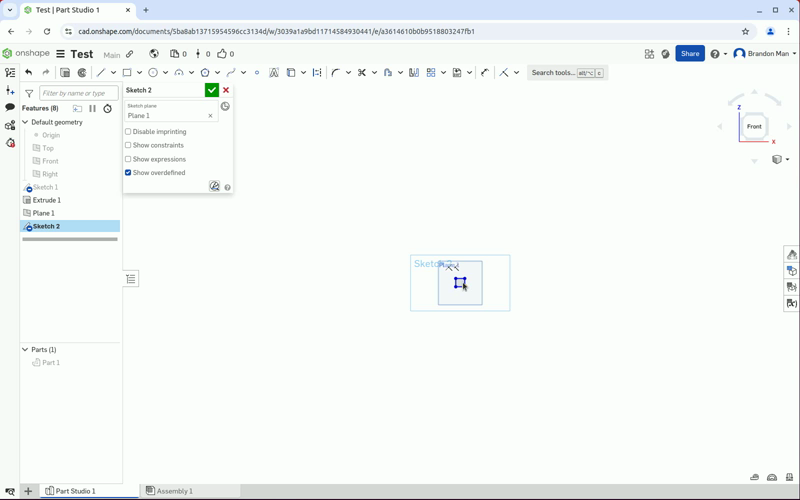
scroll(6)
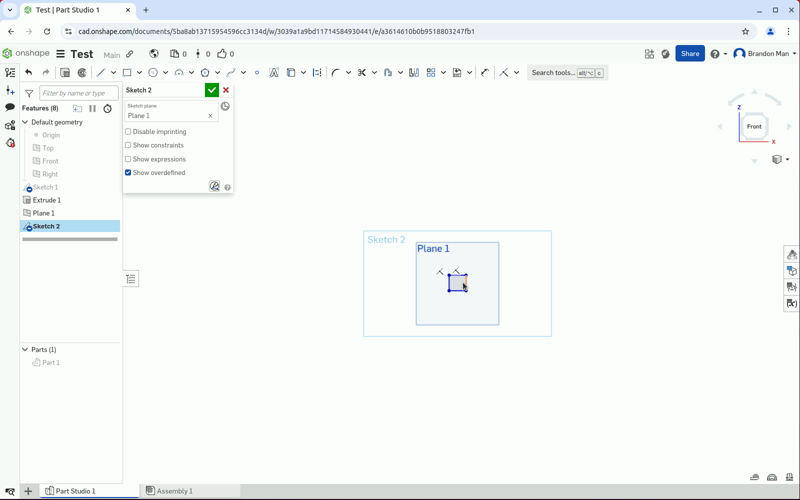
scroll(6)
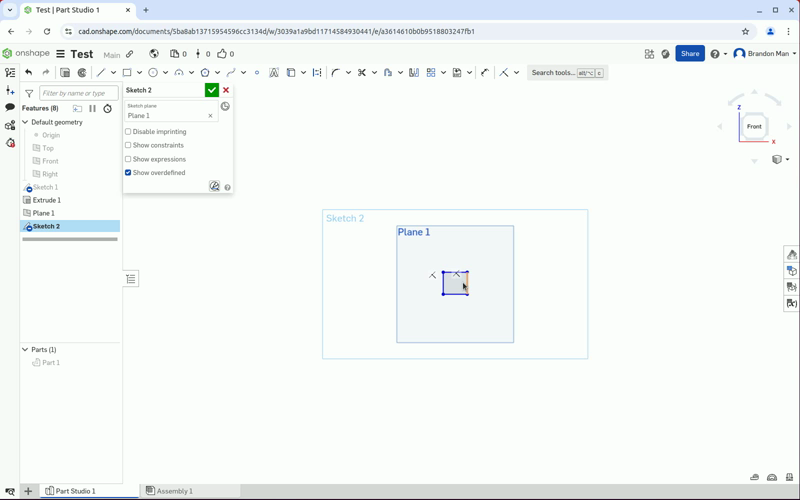
scroll(6)
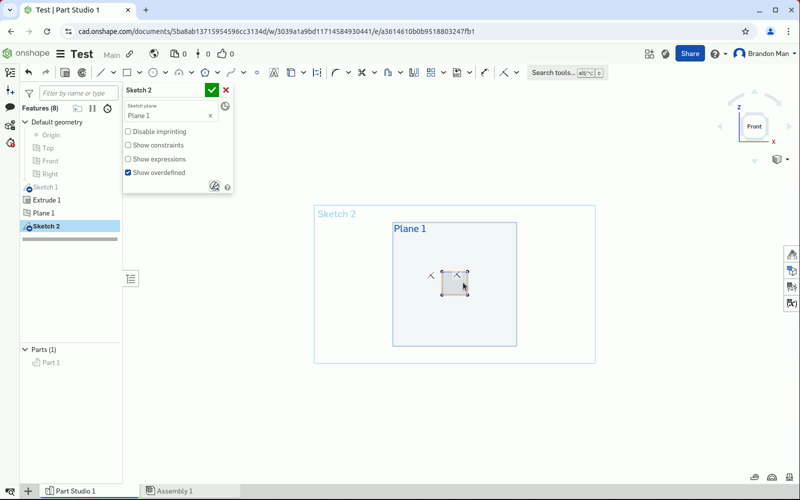
scroll(6)
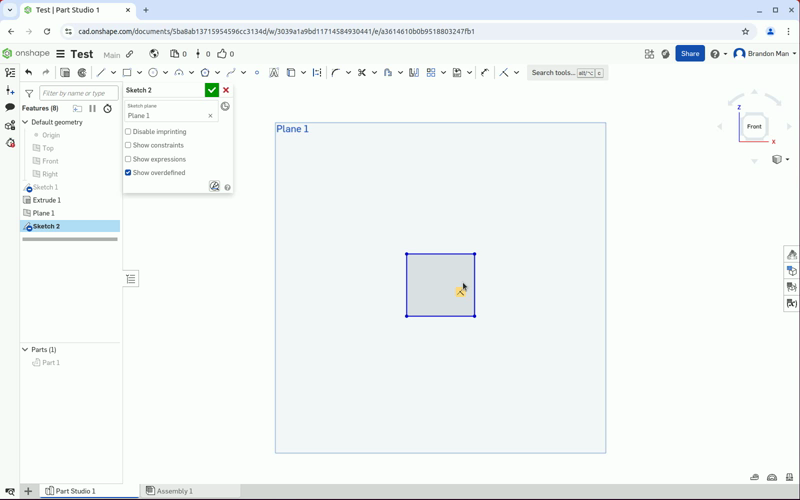
click(463, 282)
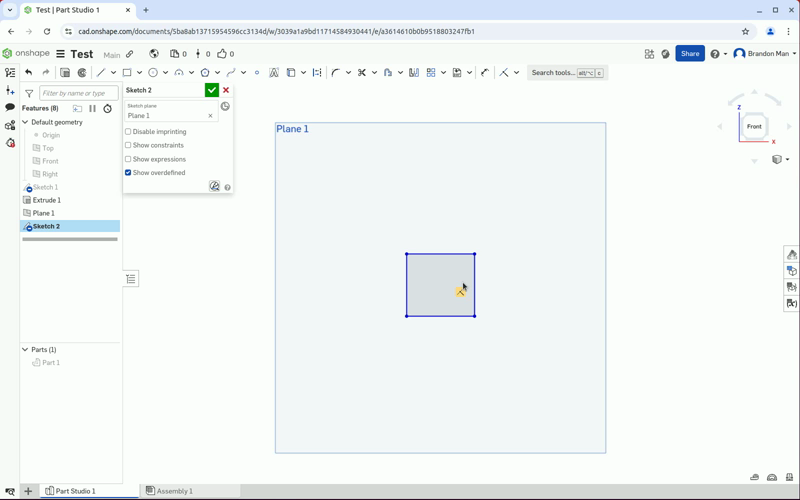
scroll(-6)
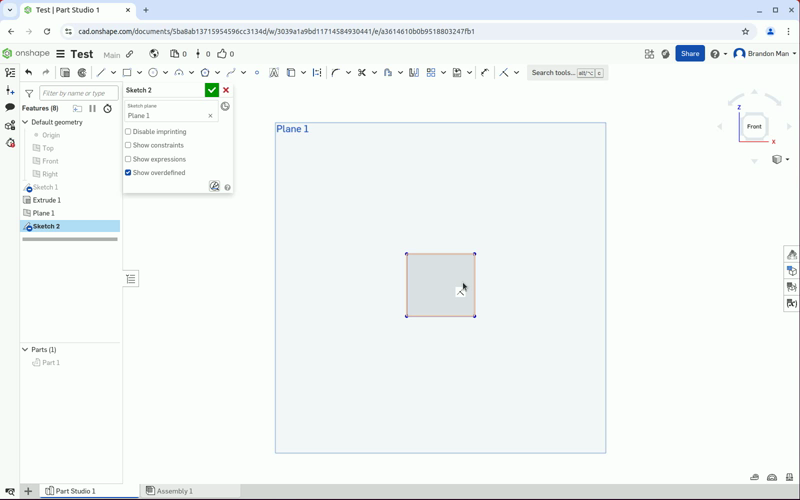
scroll(-6)
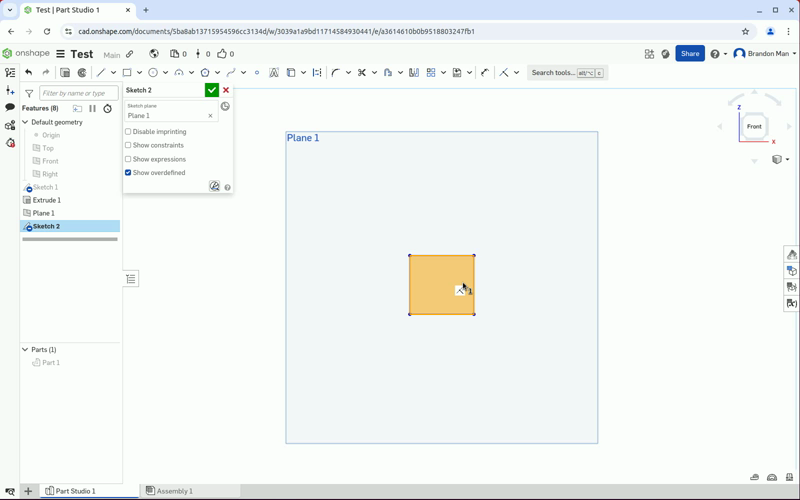
scroll(-6)
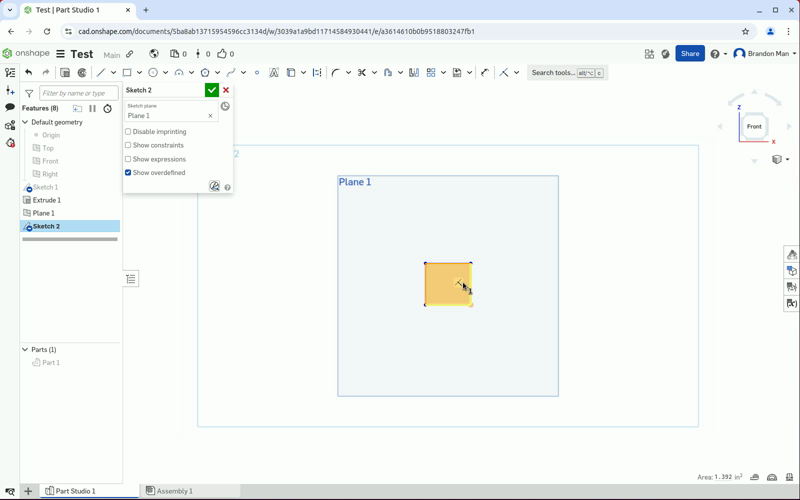
scroll(-6)
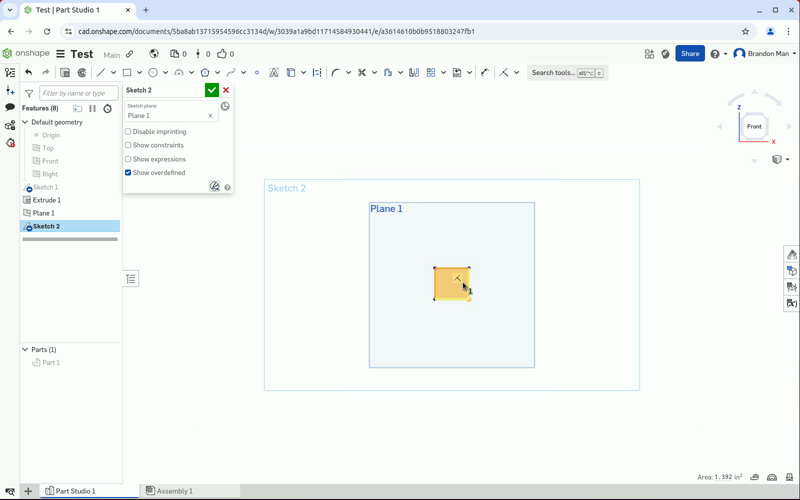
scroll(-6)
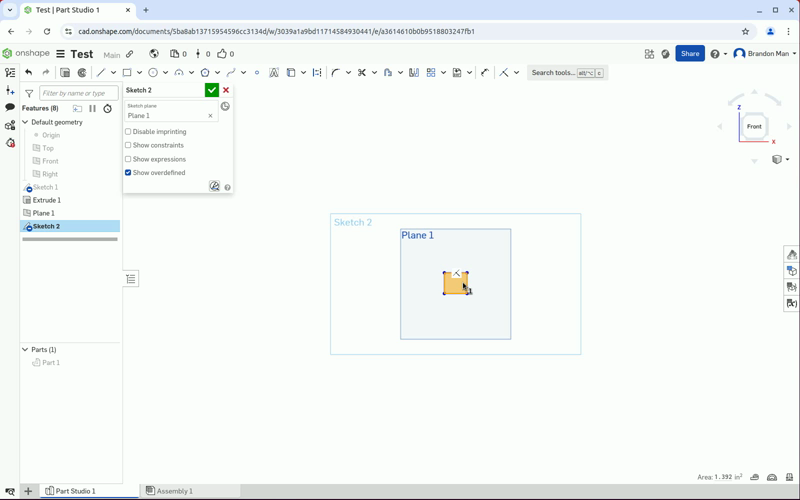
scroll(-6)
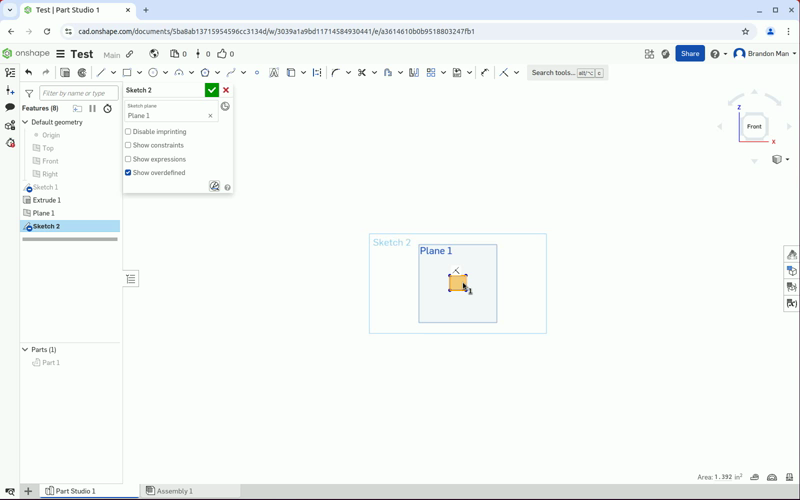
scroll(-6)
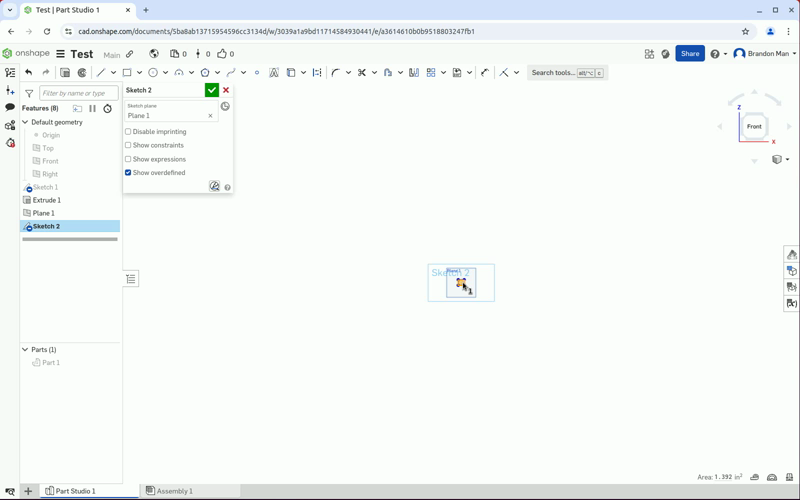
mouse_move(73, 352)
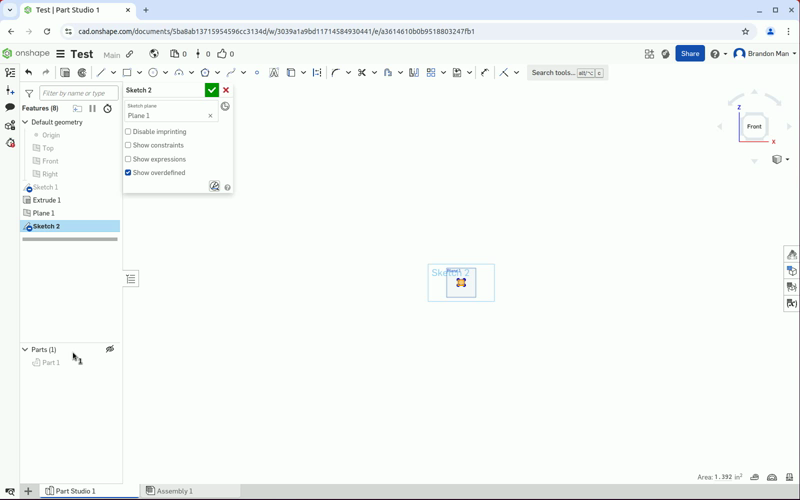
key(shift+y)
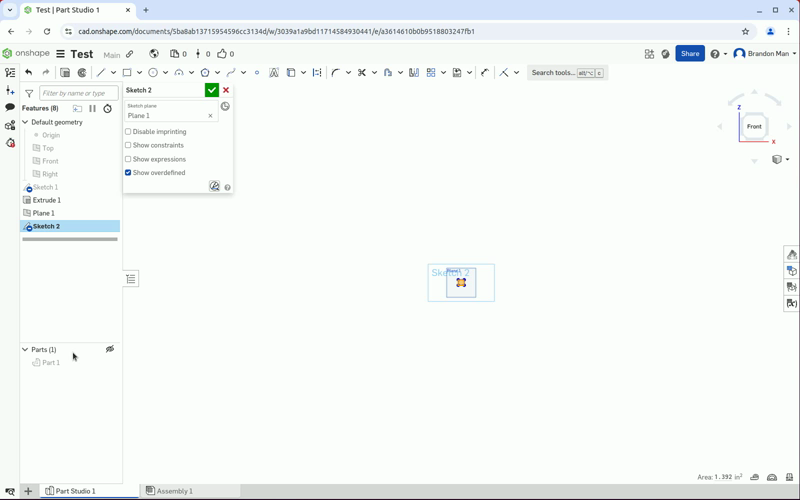
key(shift+e)
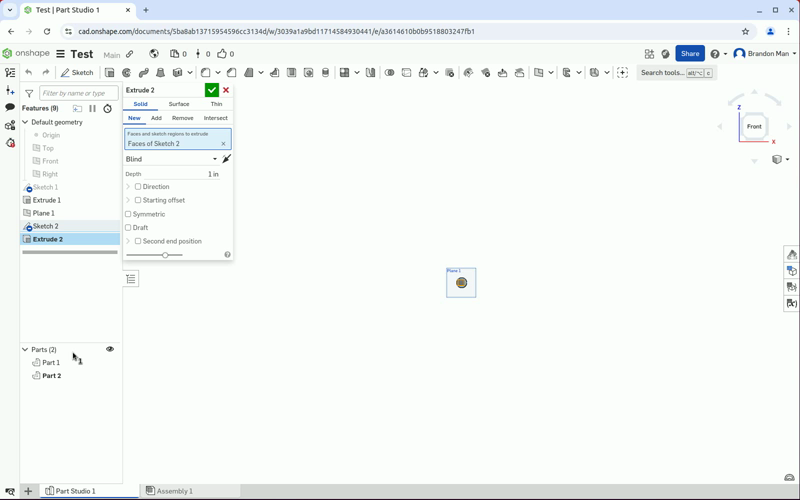
mouse_move(143, 106)
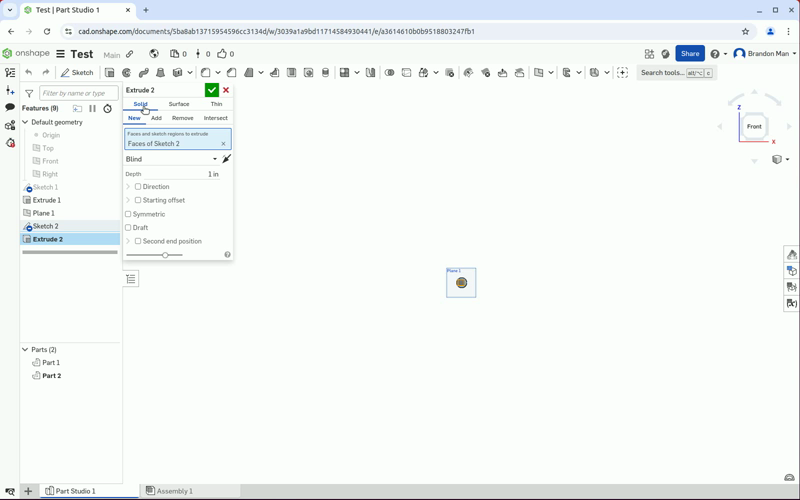
click(143, 106)
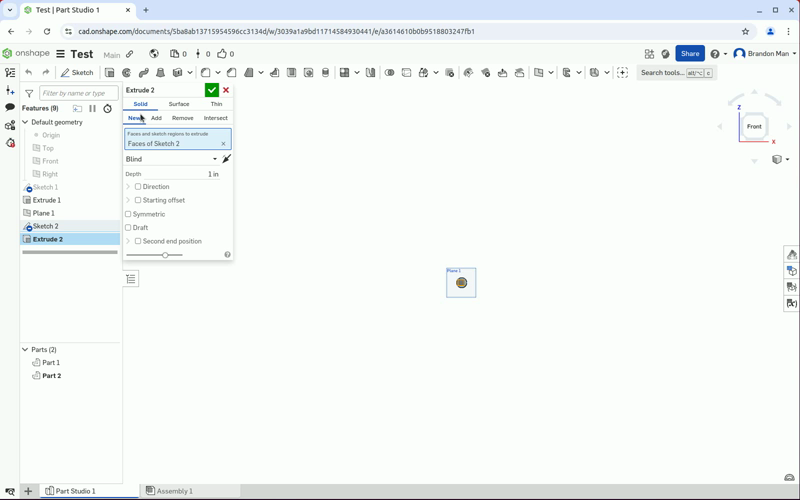
mouse_move(137, 120)
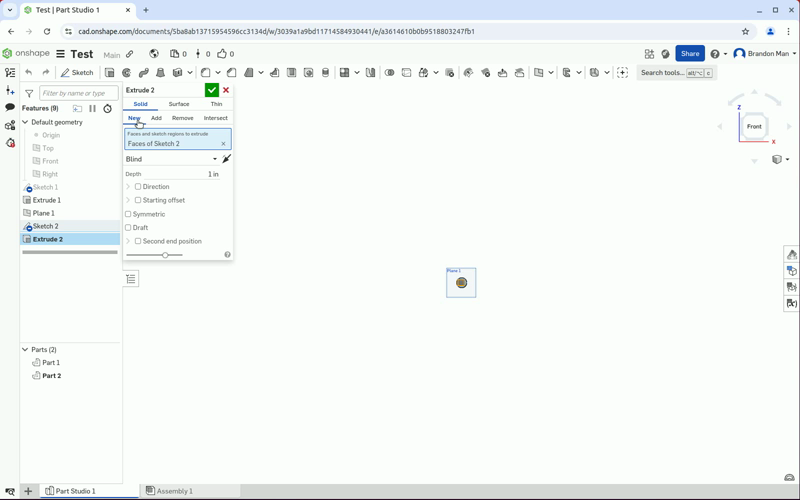
click(137, 120)
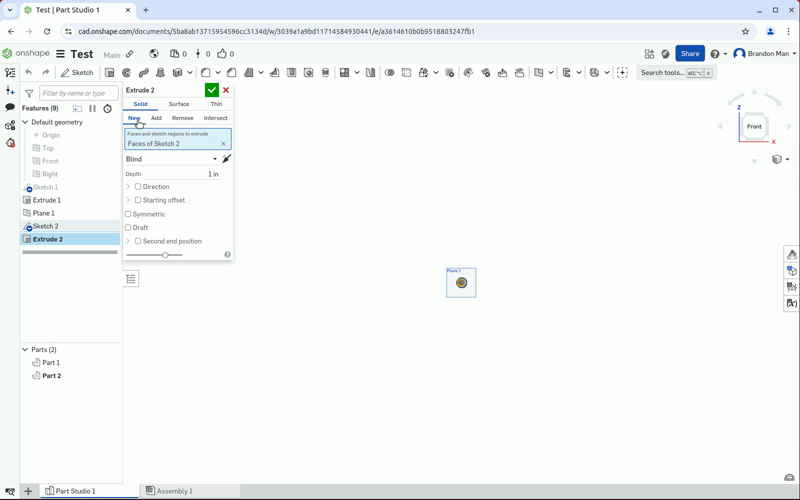
key(tab, 4)
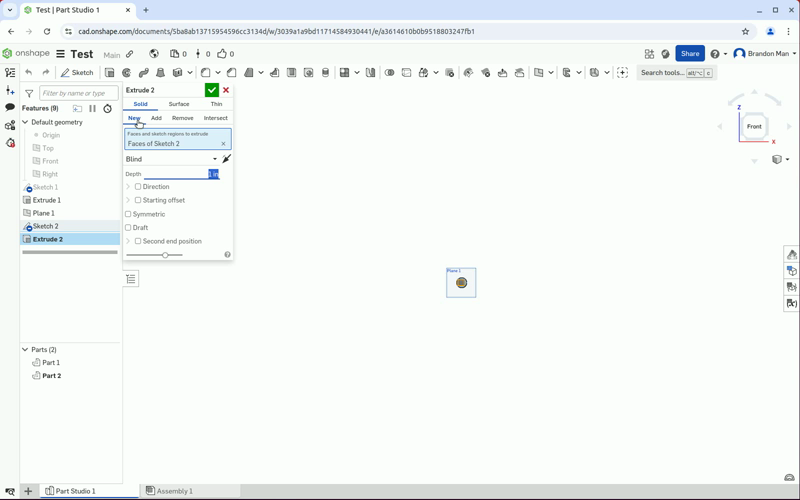
text(0.722)
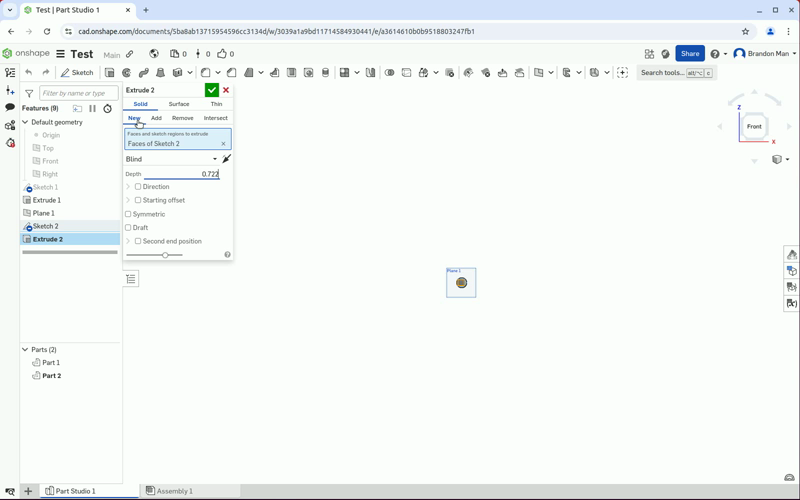
key(enter)
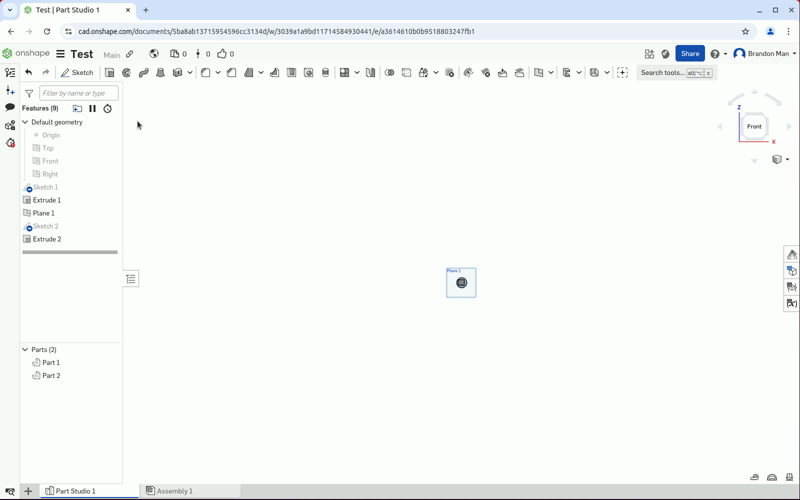
key(shift+h)
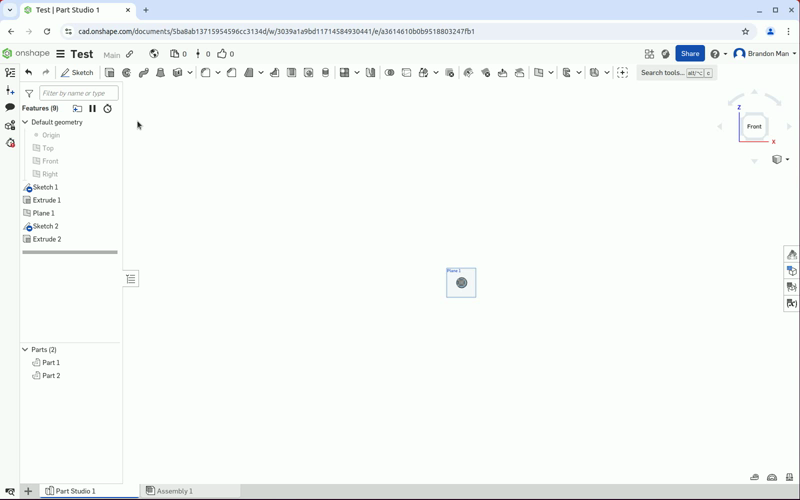
key(shift+h)
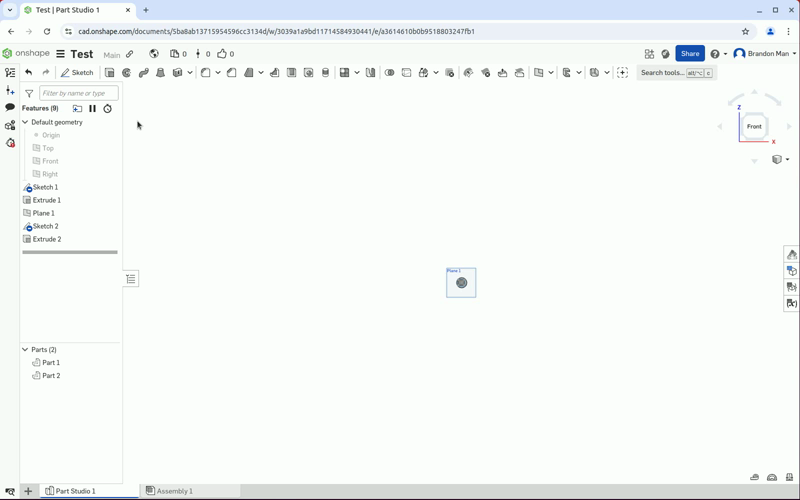
key(shift+7)
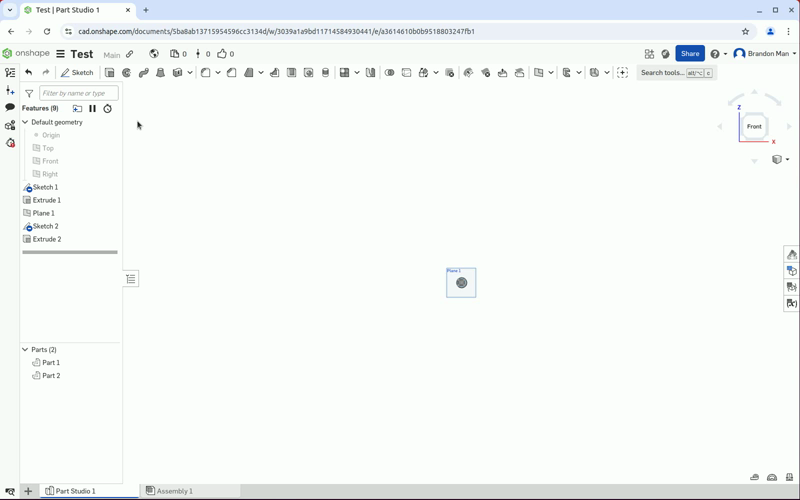
key(left, 2)
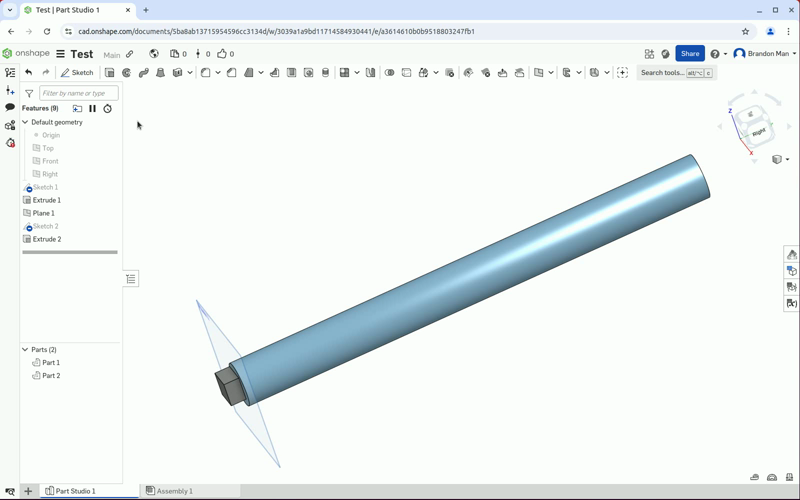
key(down, 2)
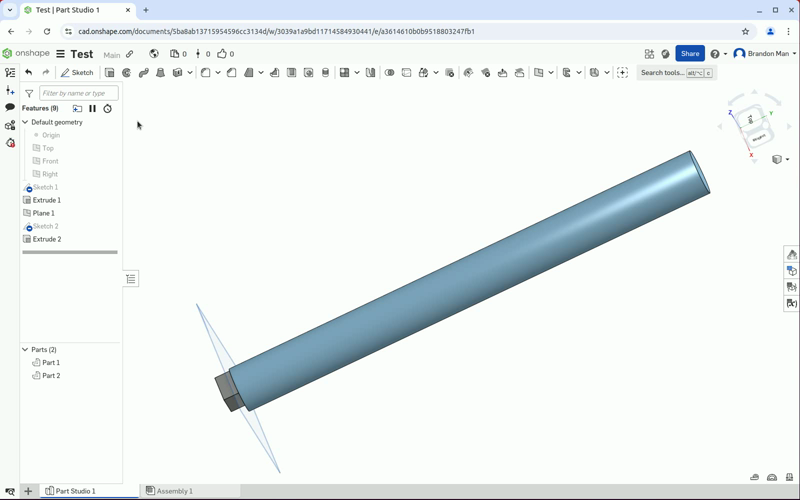
key(up, 2)
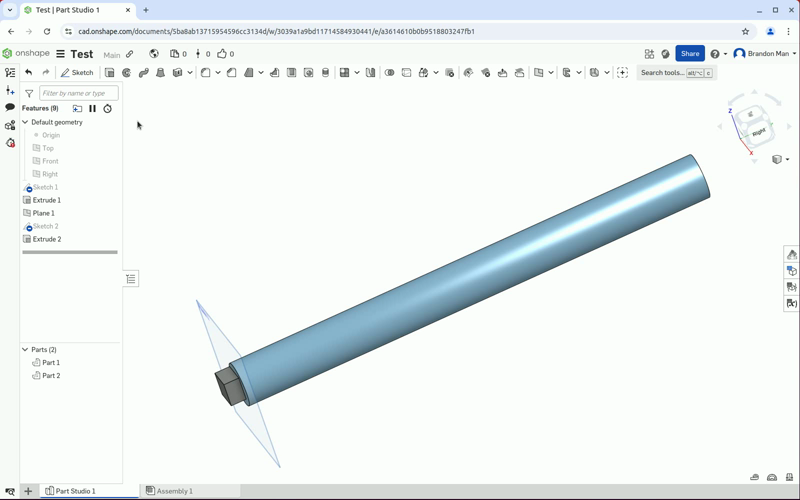
key(right, 2)
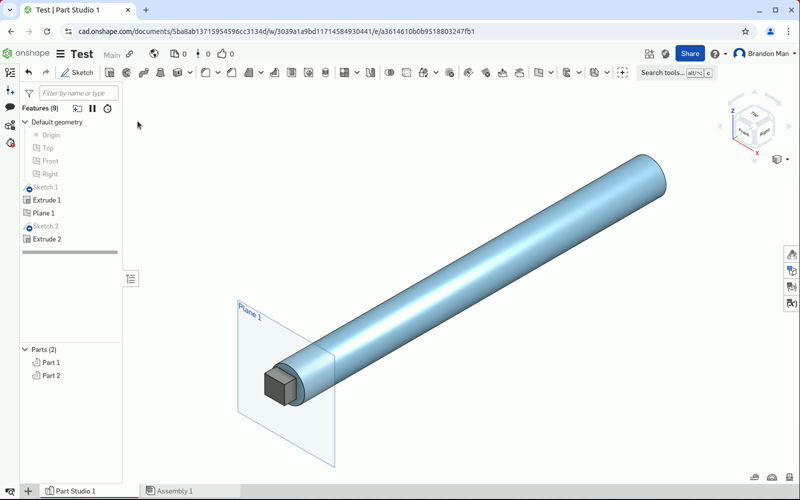
mouse_move(73, 189)
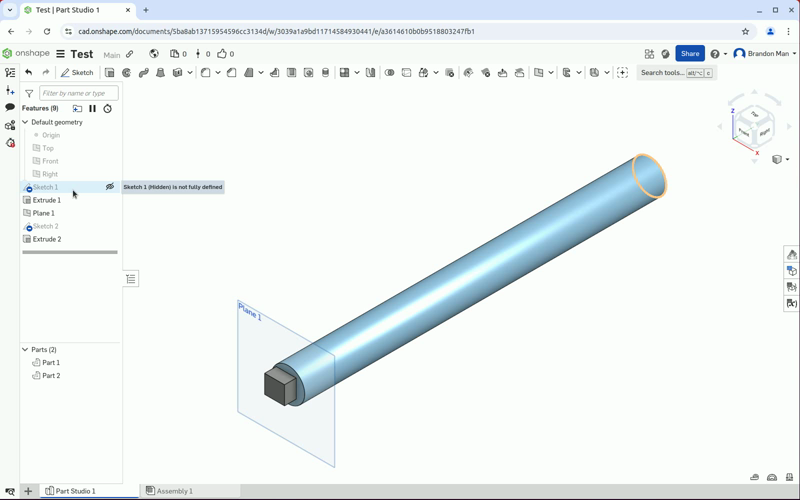
click(73, 189)